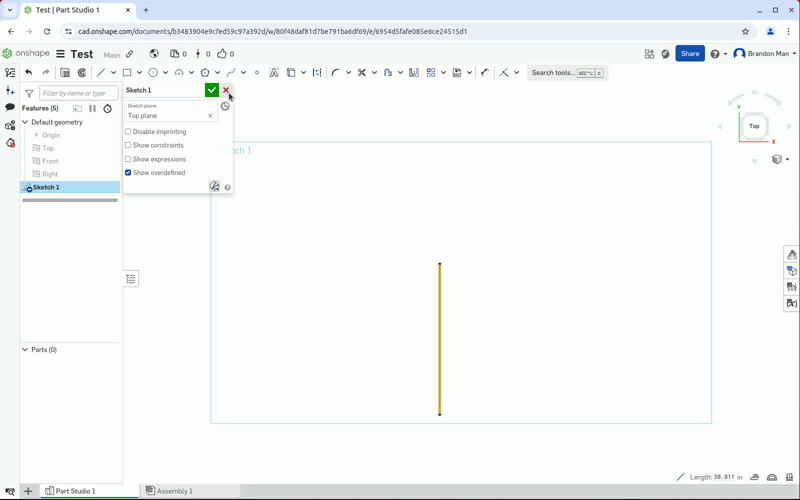
key(shift+h)
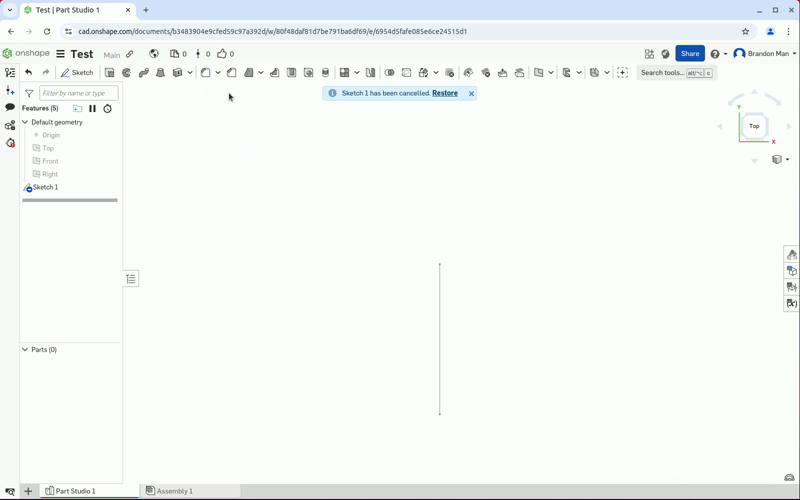
key(shift+s)
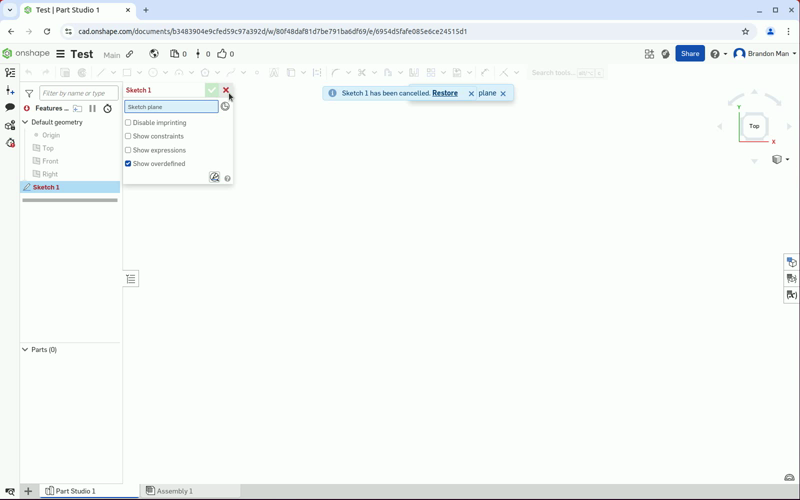
mouse_move(73, 150)
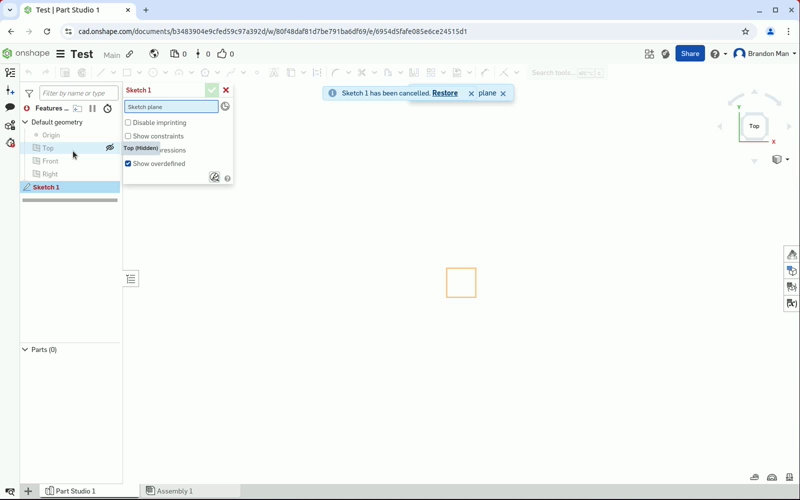
click(73, 150)
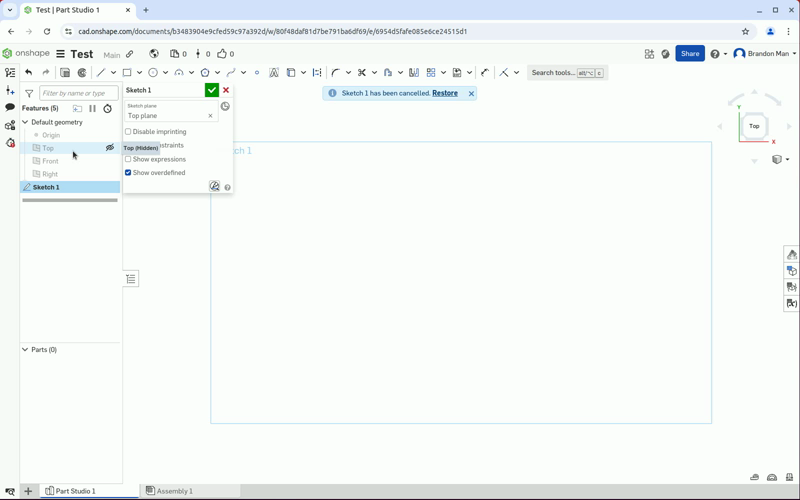
mouse_move(73, 352)
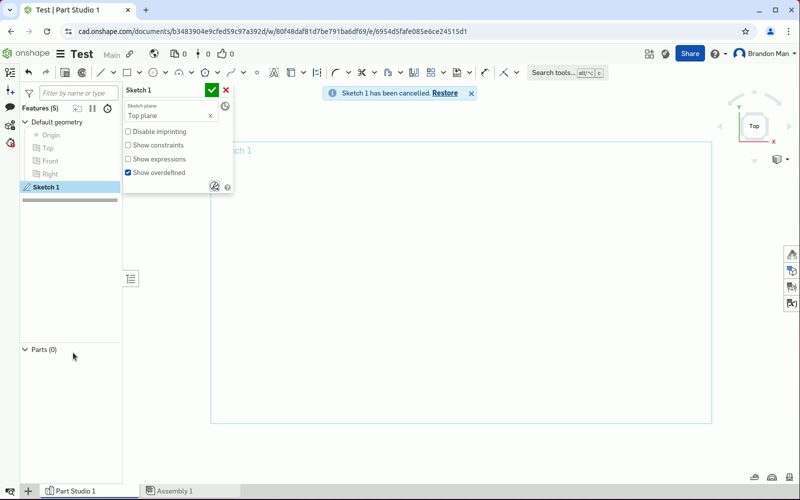
key(y)
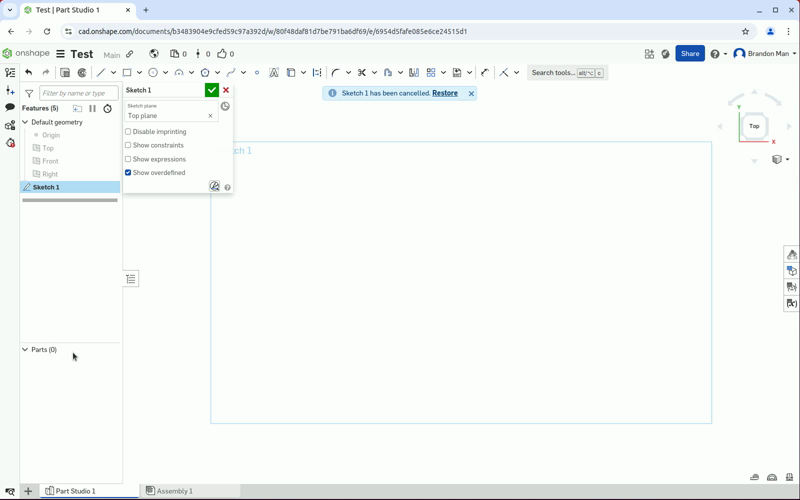
key(l)
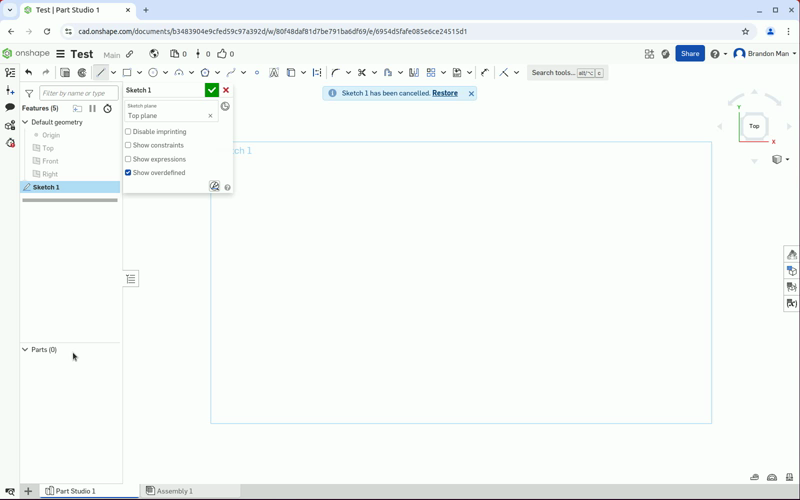
key_down(shift)
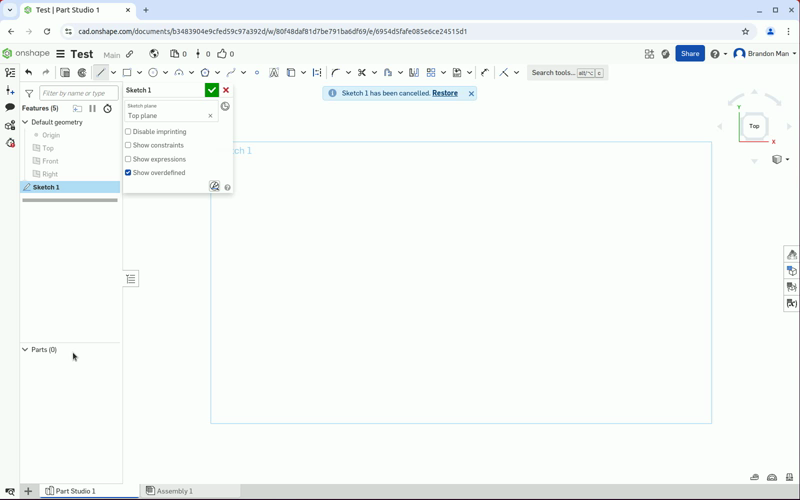
mouse_move(386, 341)
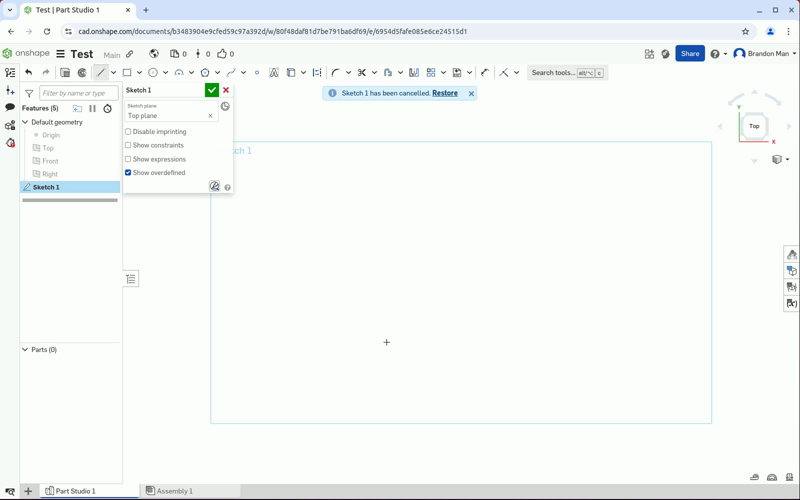
click(386, 341)
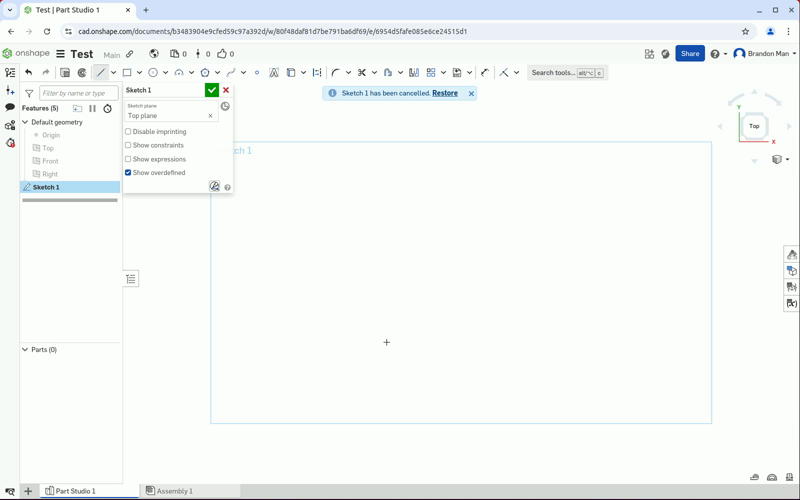
key_up(shift)
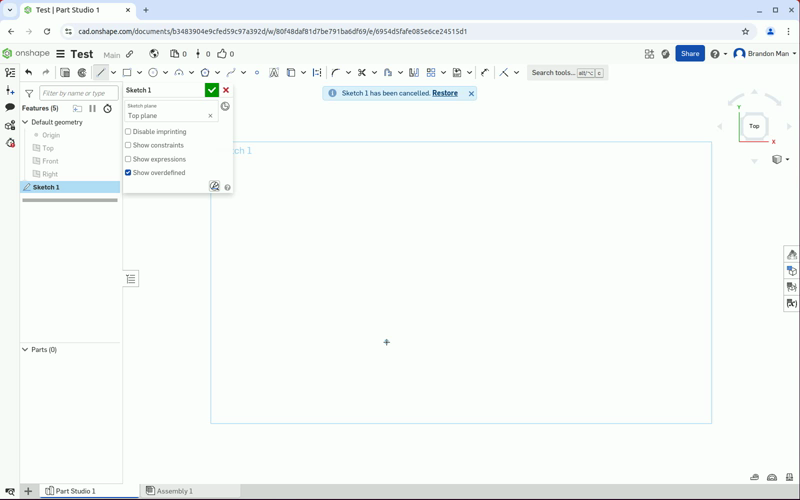
key_down(shift)
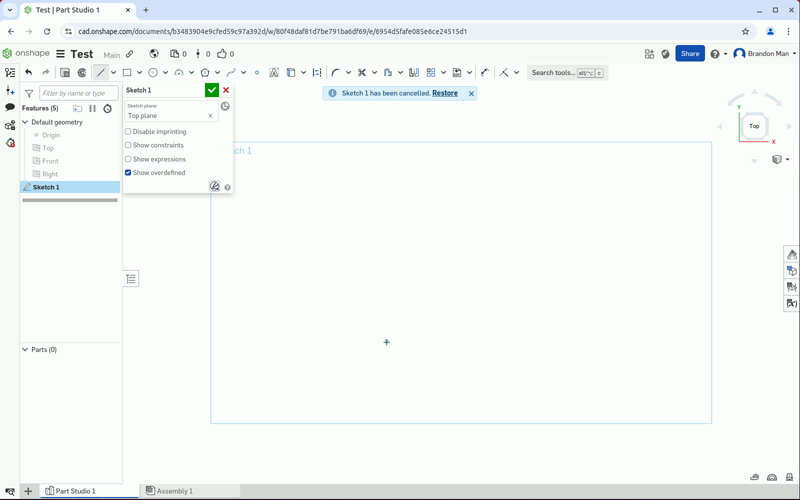
mouse_move(541, 341)
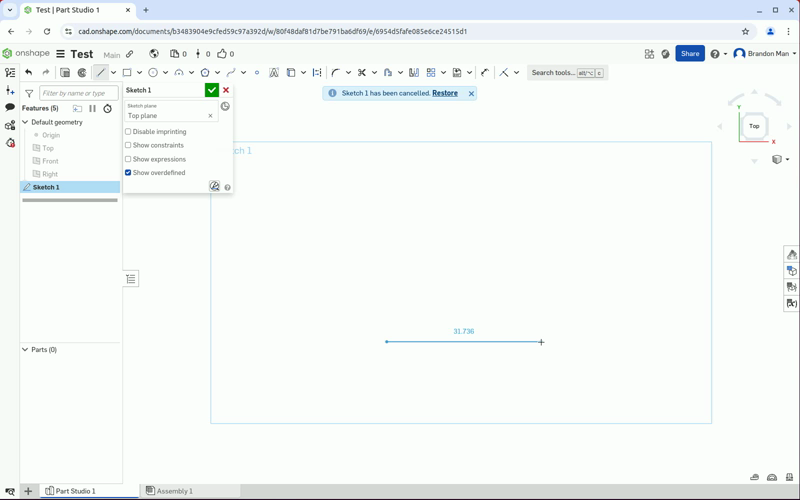
click(541, 341)
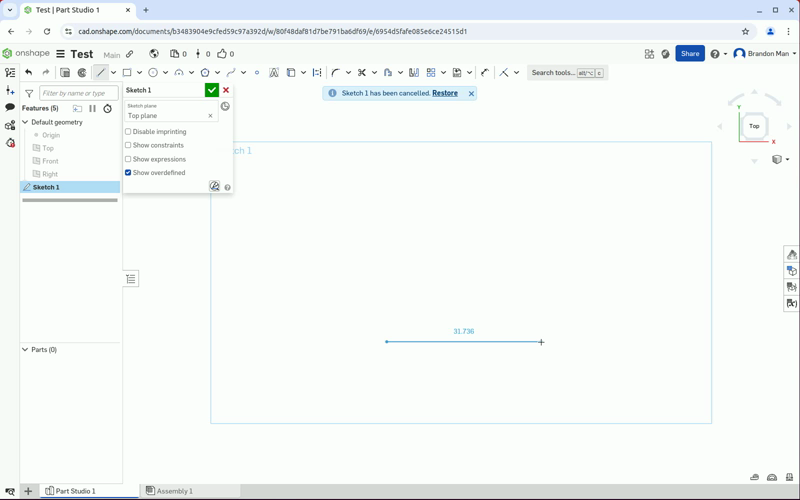
key_up(shift)
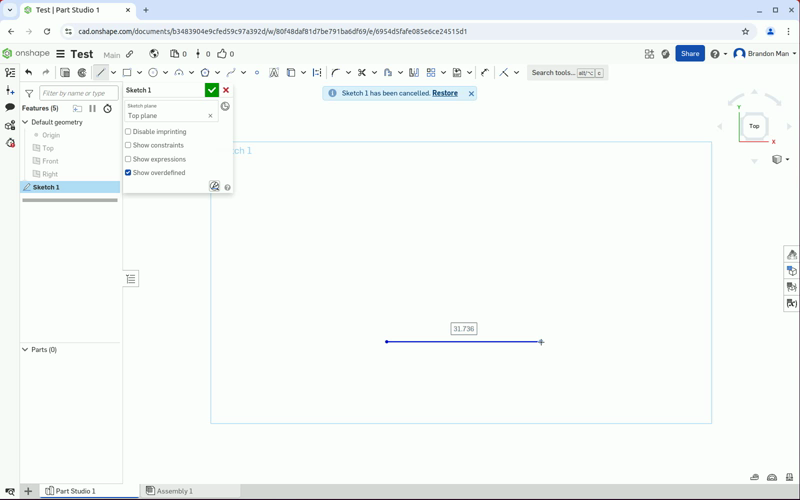
key_down(shift)
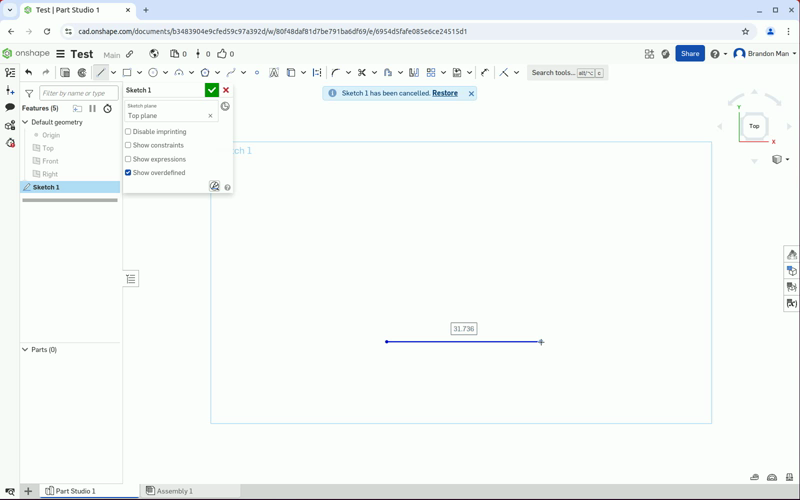
mouse_move(541, 170)
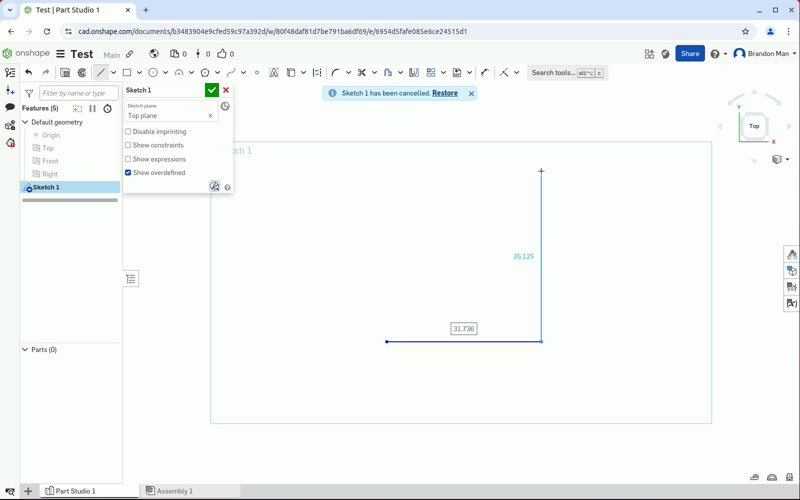
click(541, 170)
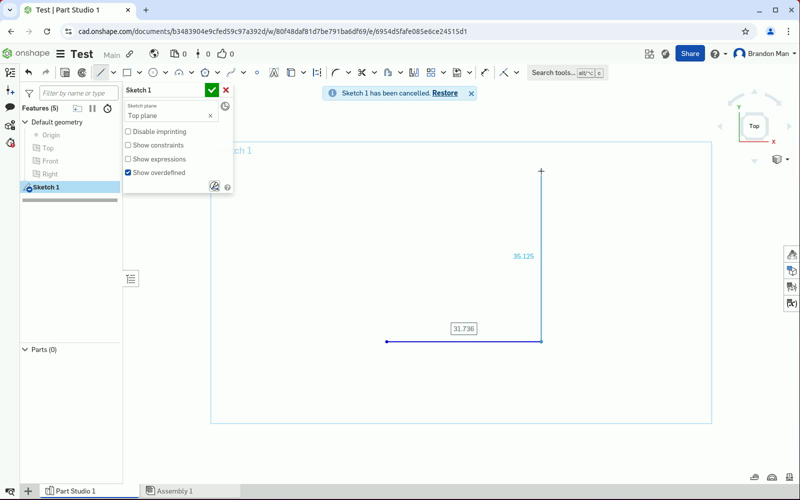
key_up(shift)
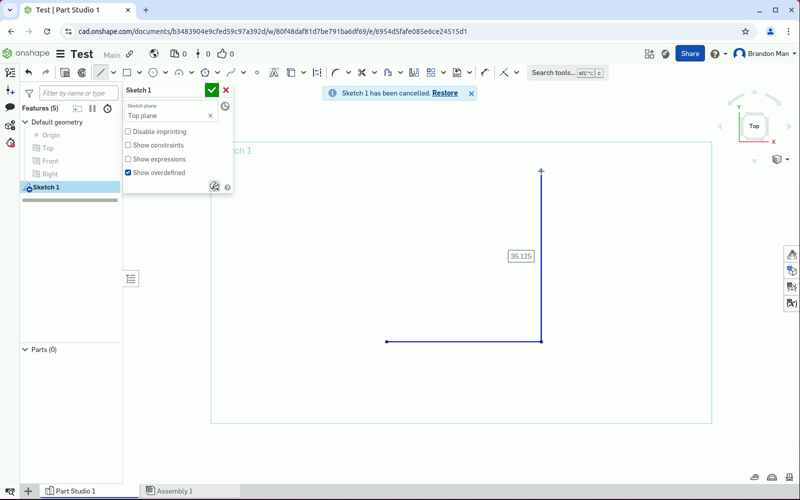
key_down(shift)
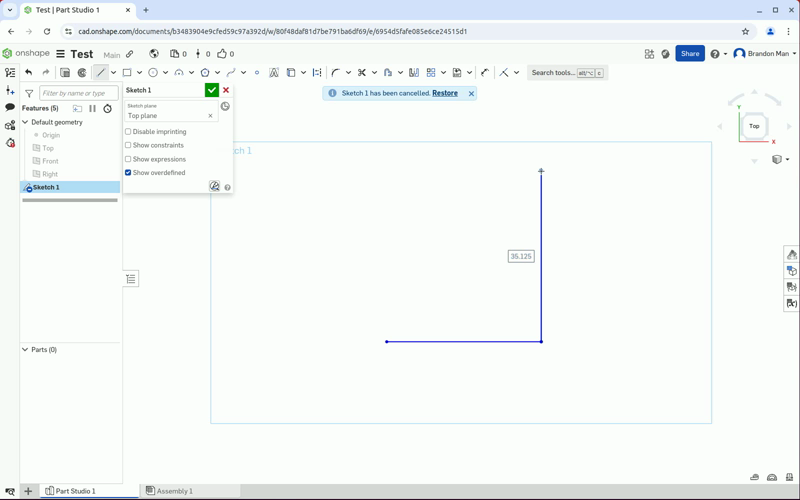
mouse_move(386, 170)
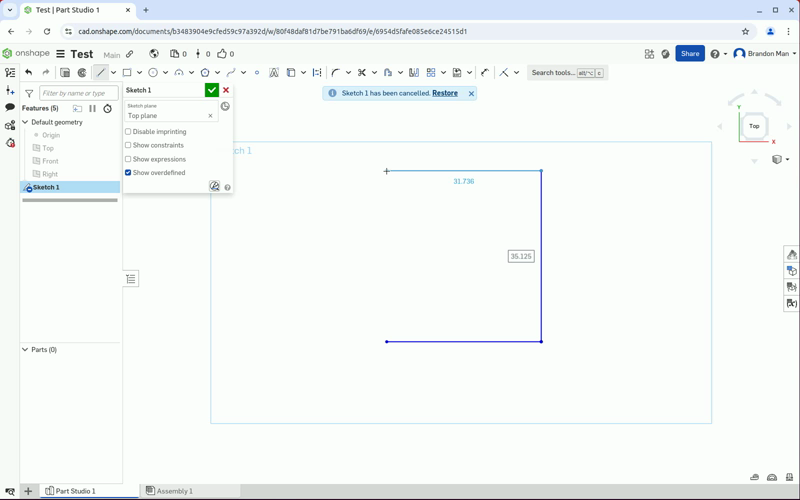
click(386, 170)
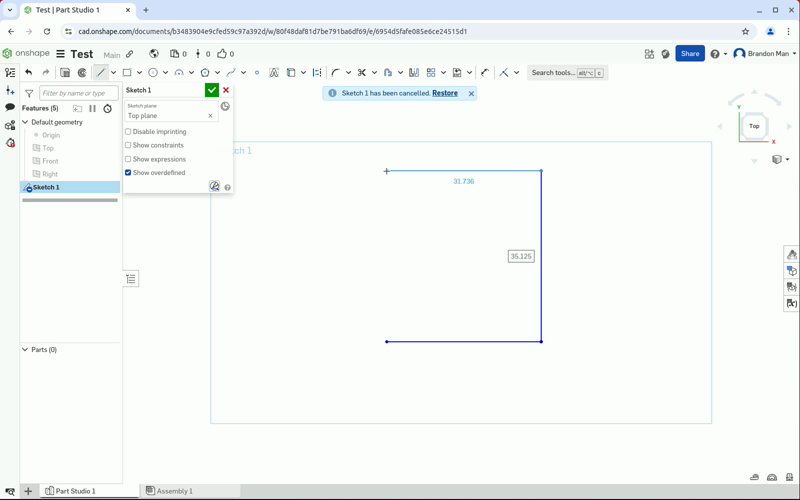
key_up(shift)
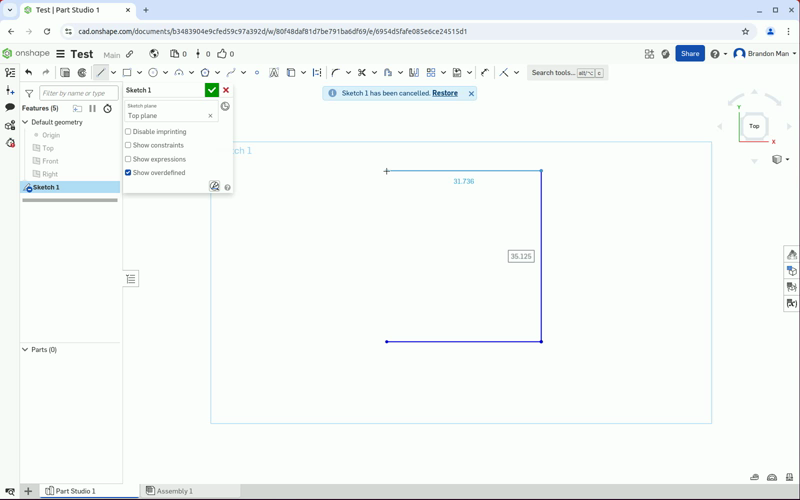
key_down(shift)
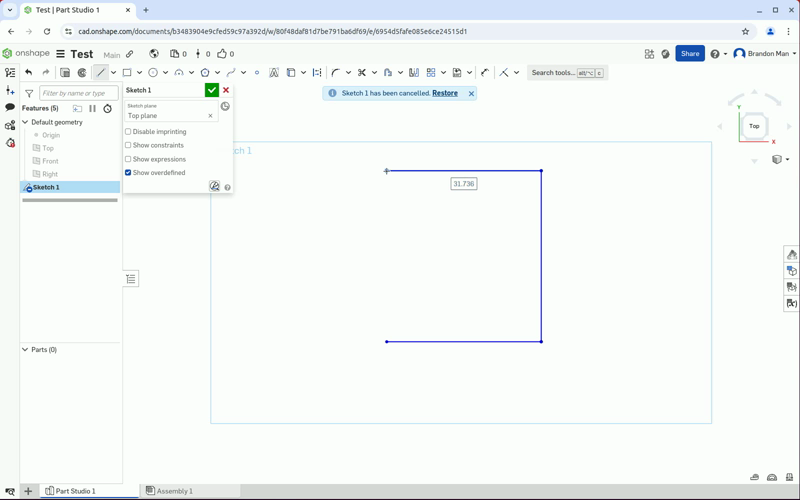
mouse_move(386, 341)
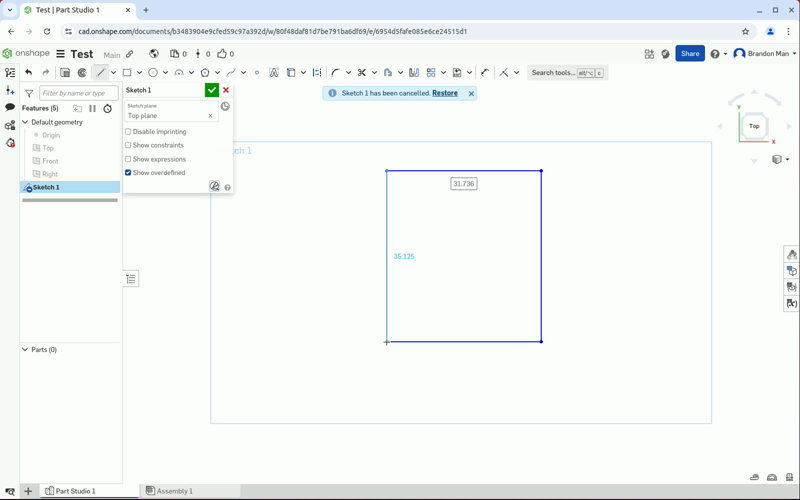
key_up(shift)
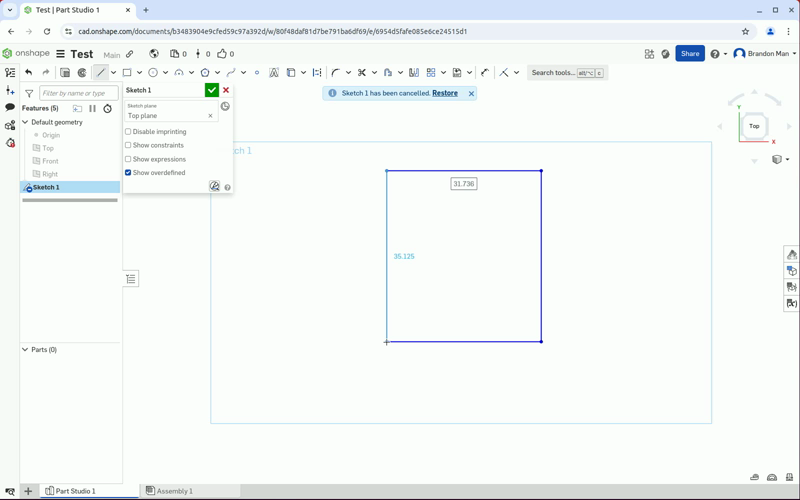
click(386, 341)
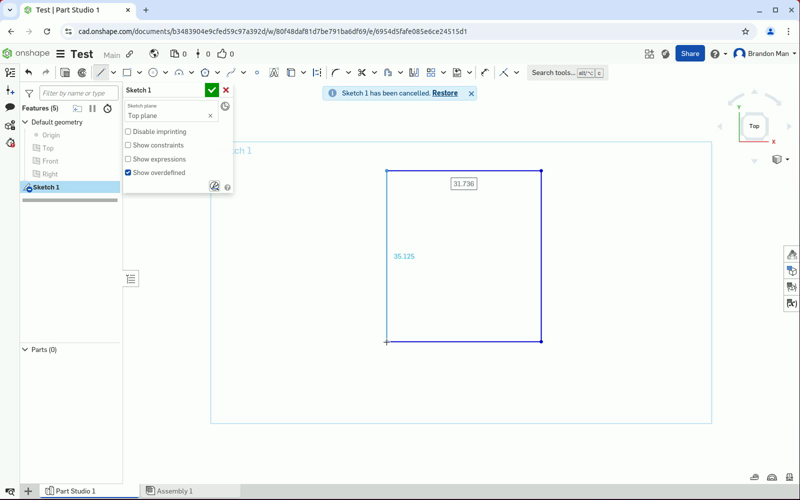
key(esc)
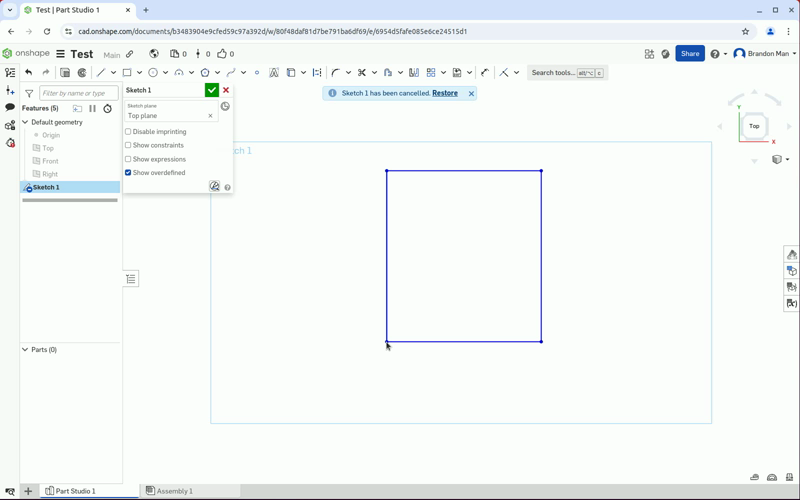
mouse_move(492, 191)
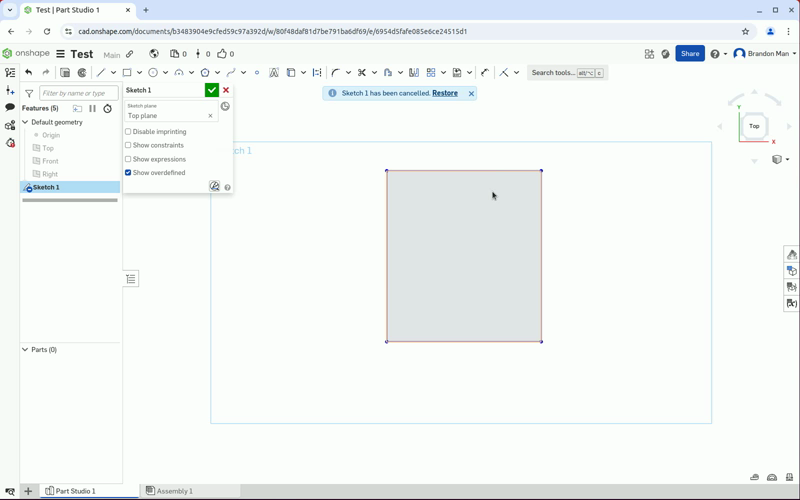
click(492, 191)
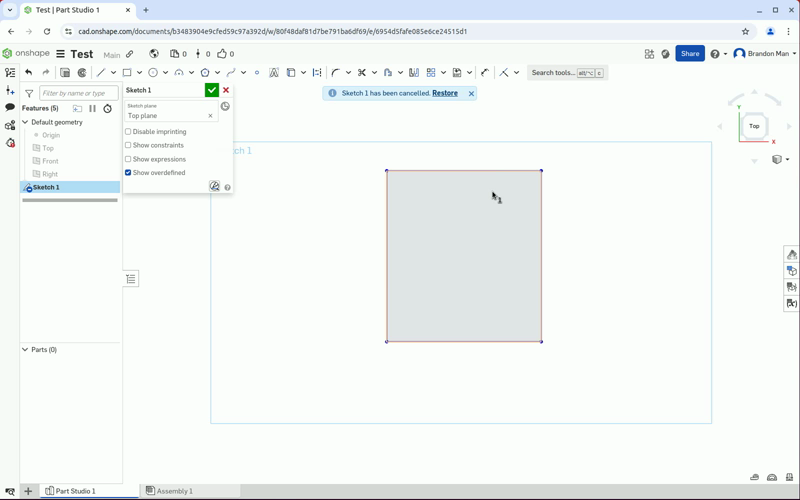
mouse_move(73, 352)
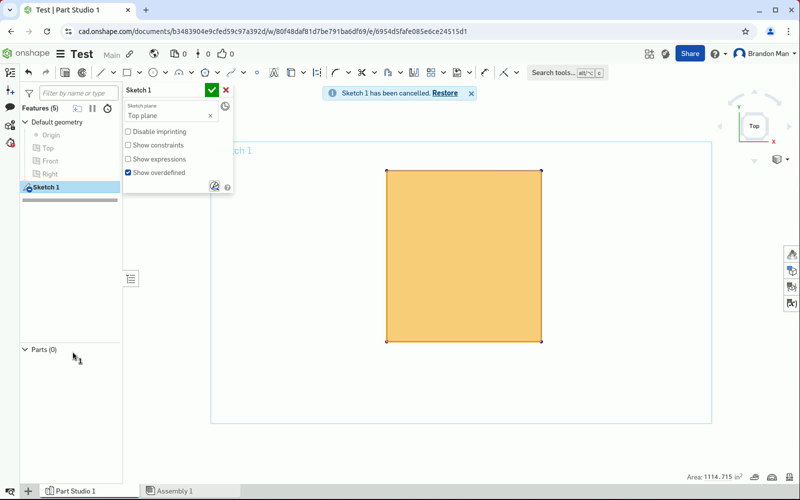
key(shift+y)
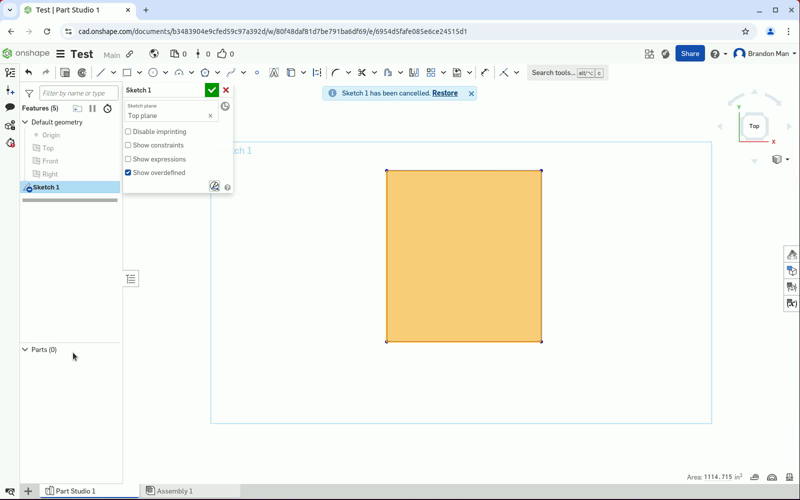
key(shift+e)
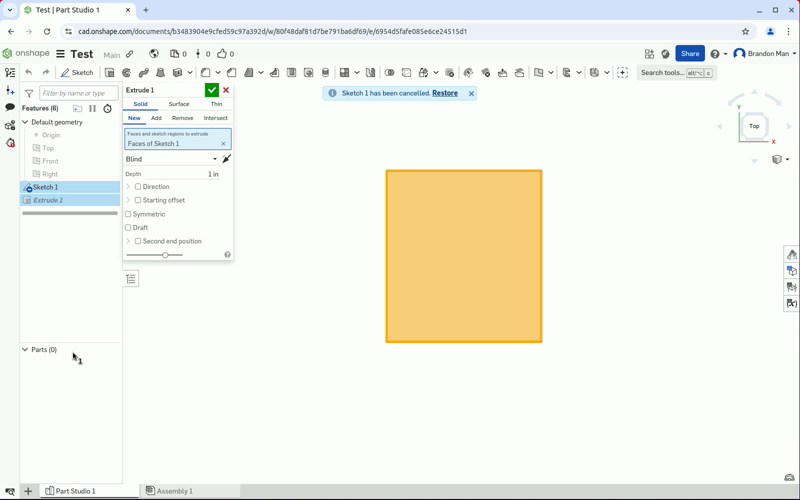
mouse_move(143, 106)
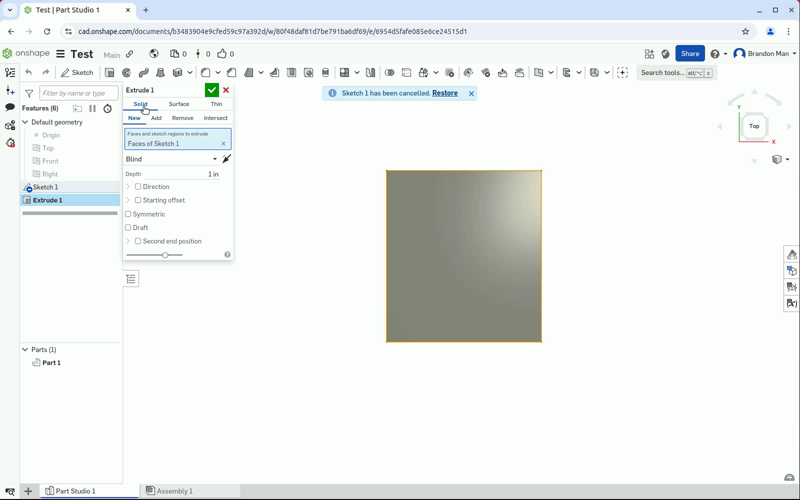
click(143, 106)
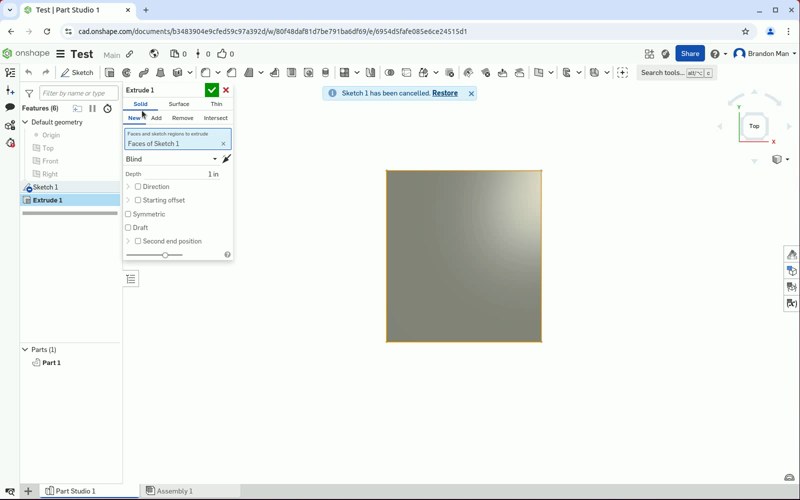
mouse_move(137, 120)
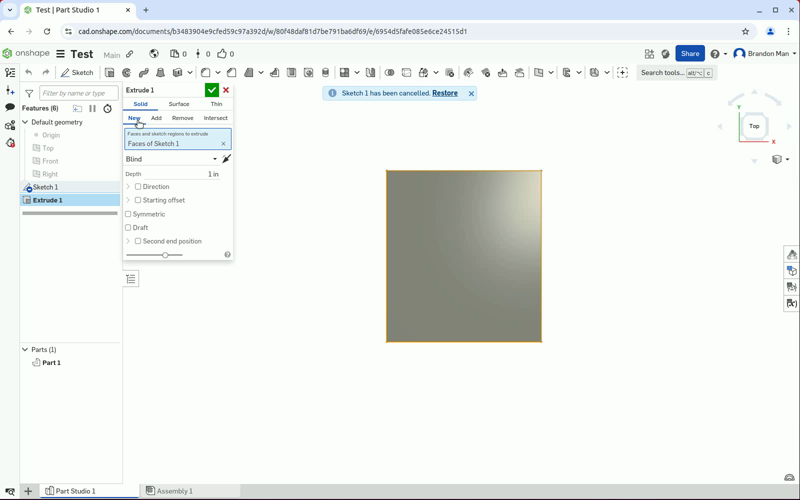
click(137, 120)
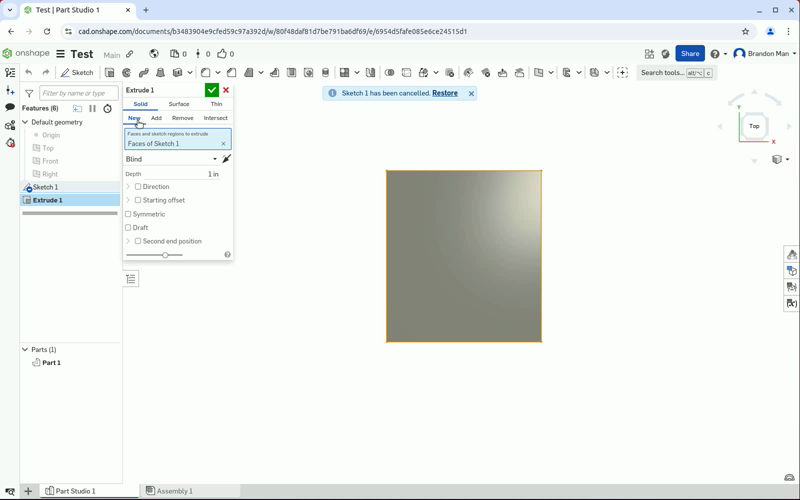
key(tab, 4)
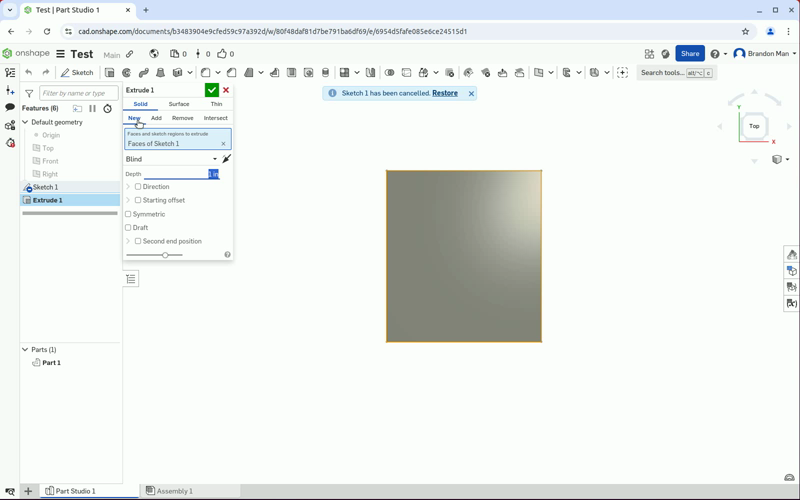
text(1.685)
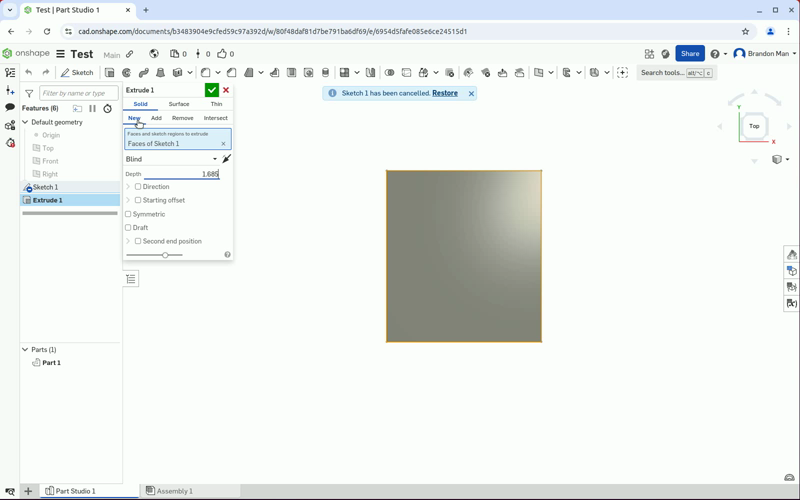
key(enter)
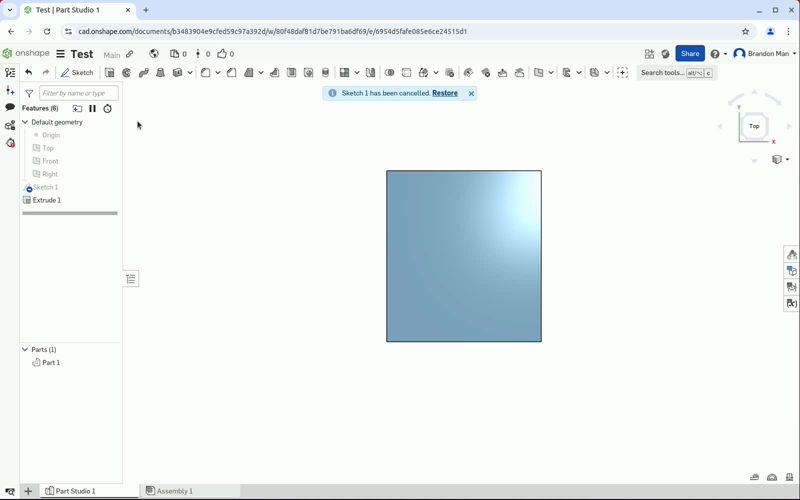
key(shift+h)
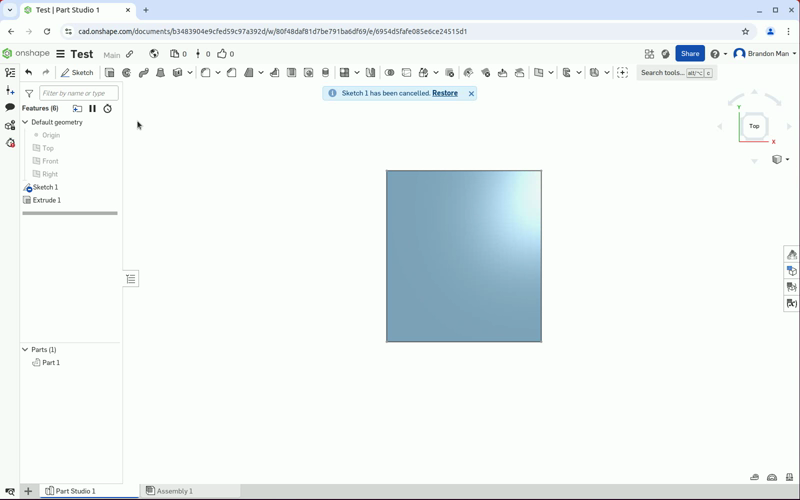
key(shift+h)
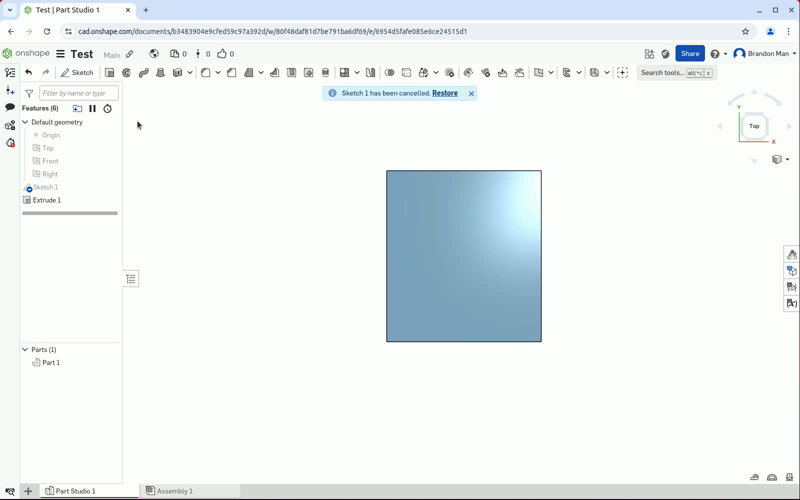
mouse_move(73, 189)
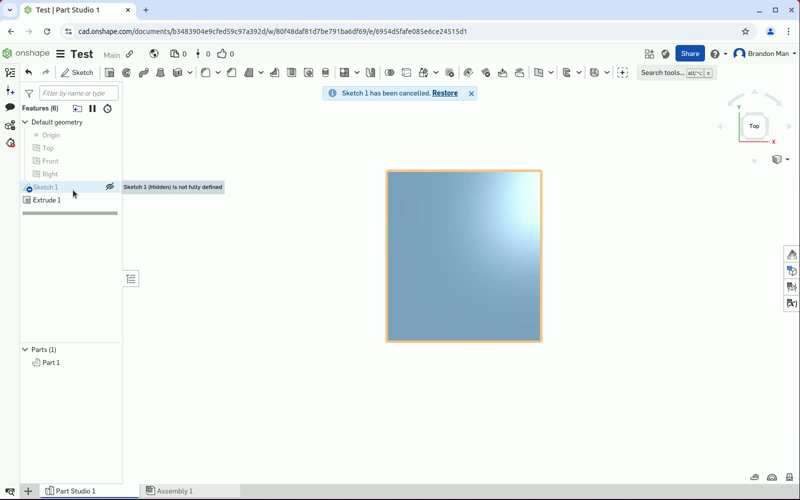
click(73, 189)
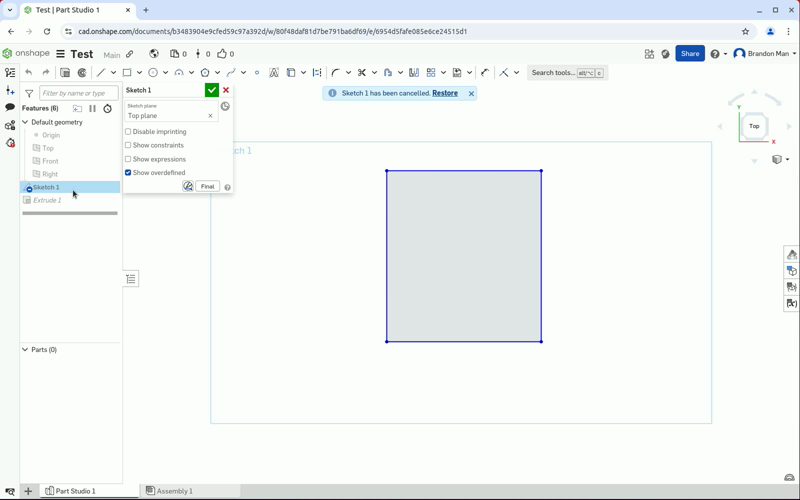
mouse_move(229, 92)
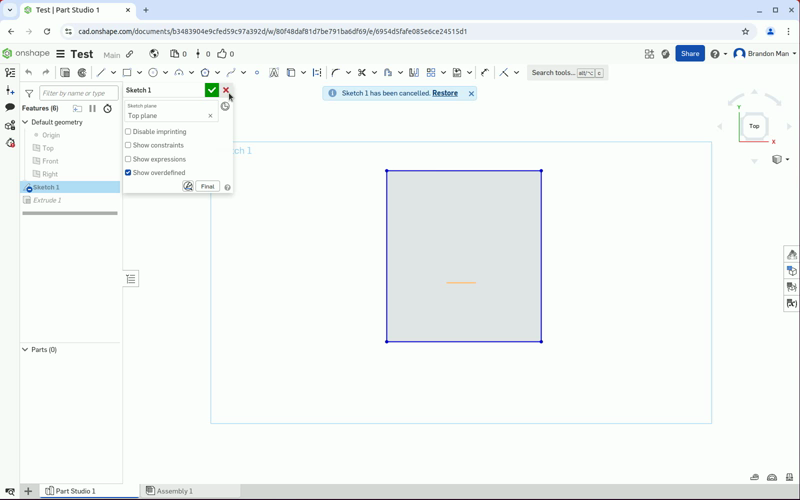
click(229, 92)
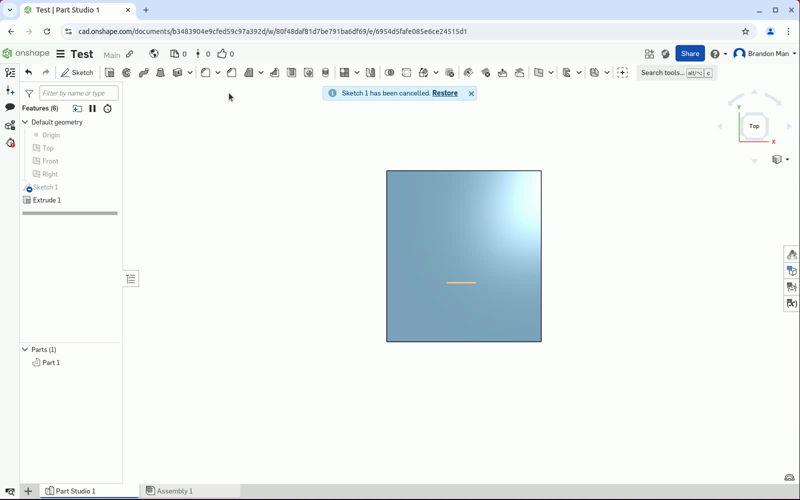
mouse_move(541, 75)
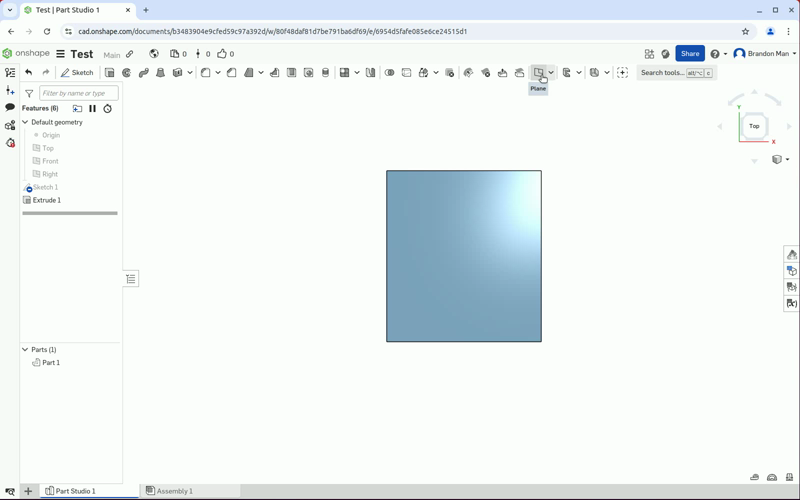
click(541, 75)
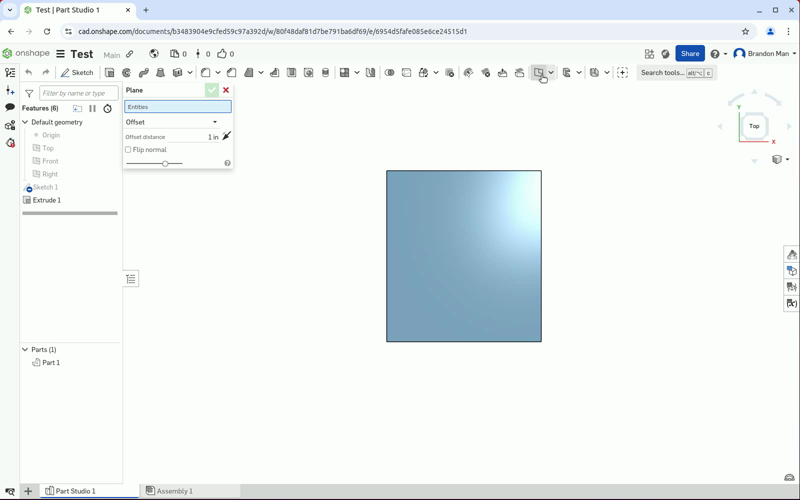
mouse_move(73, 150)
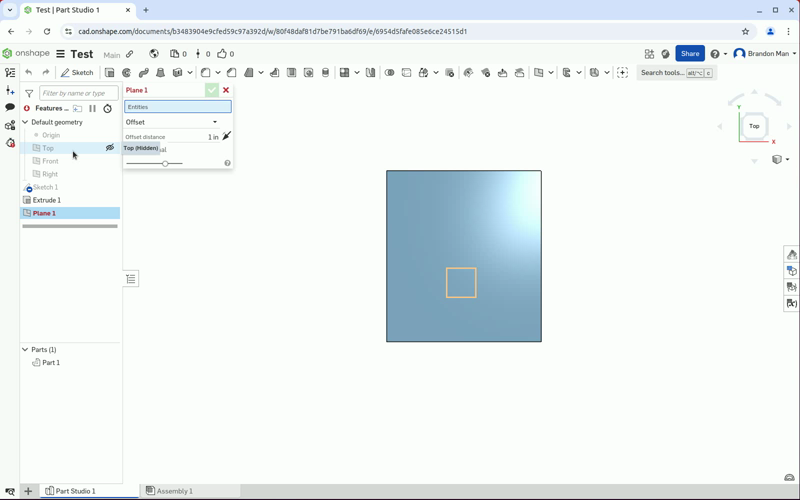
click(73, 150)
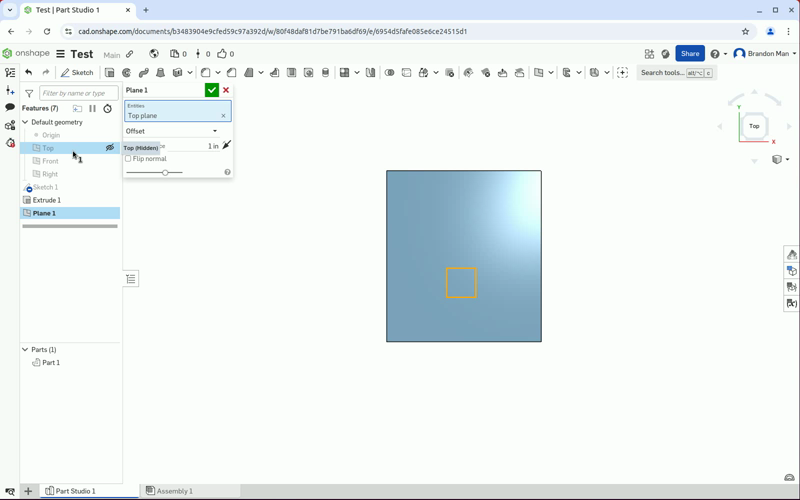
key(tab, 2)
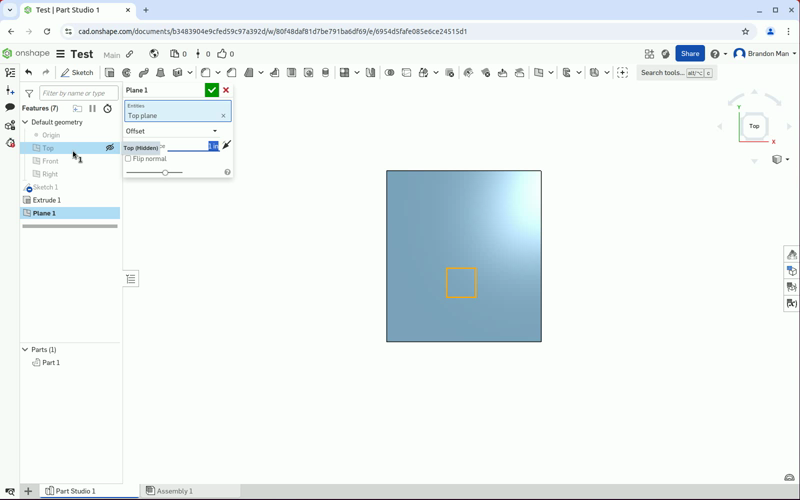
text(1.695)
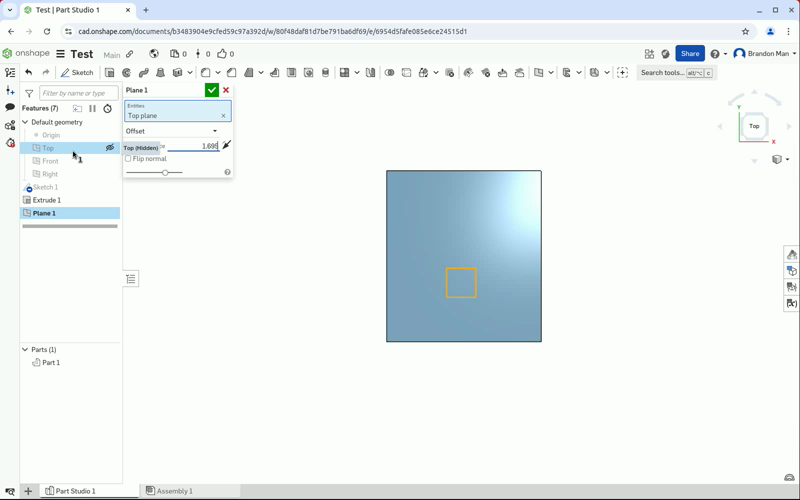
key(enter, 2)
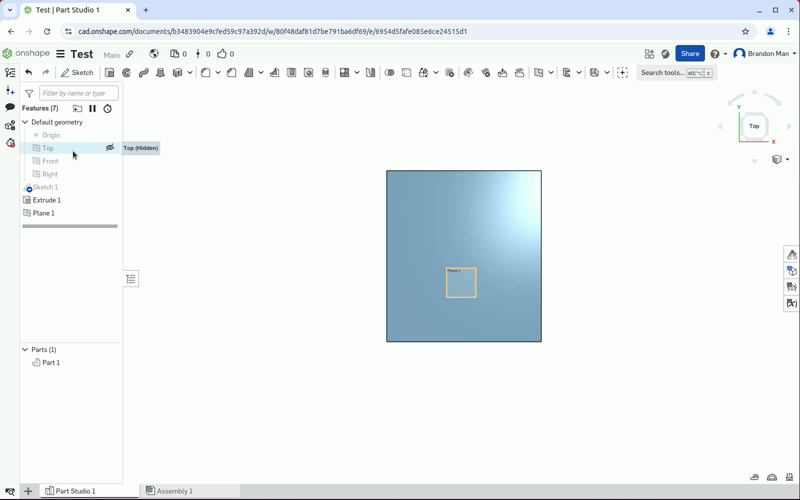
key(shift+s)
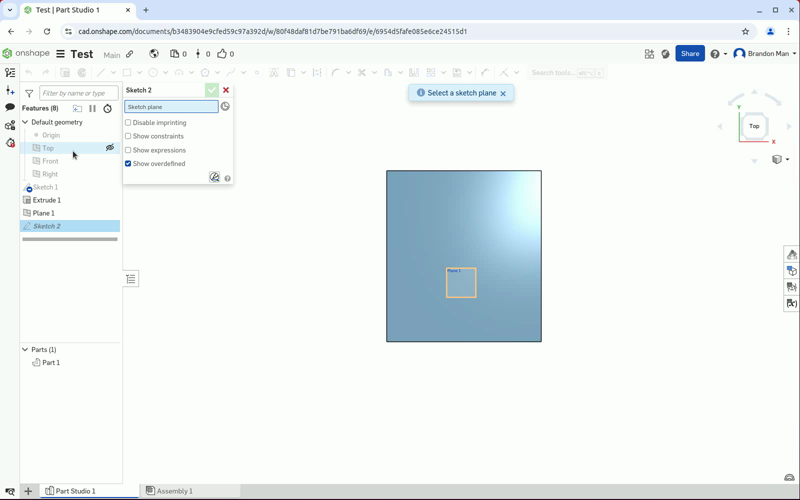
mouse_move(73, 215)
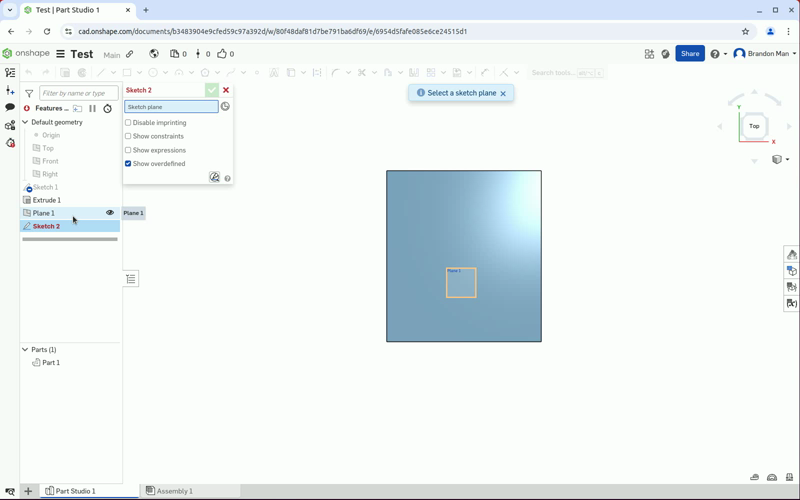
click(73, 215)
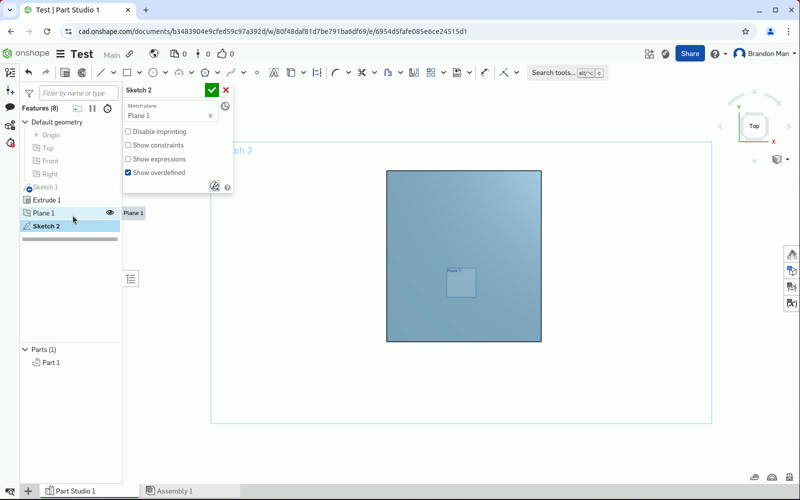
mouse_move(73, 352)
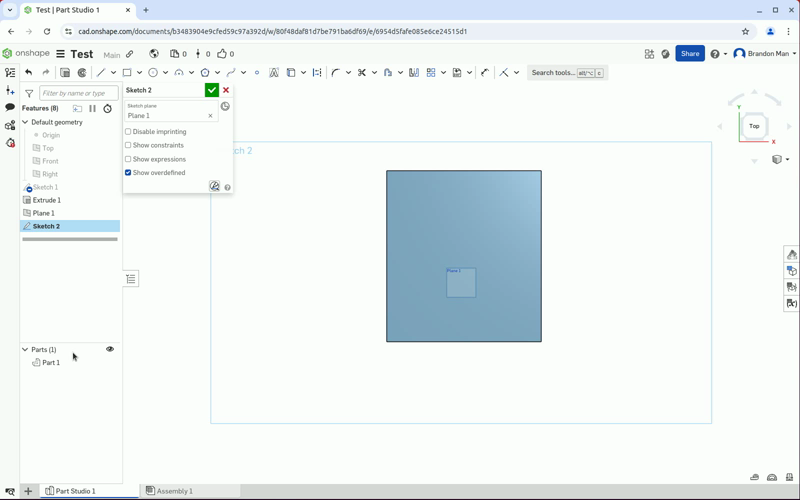
key(y)
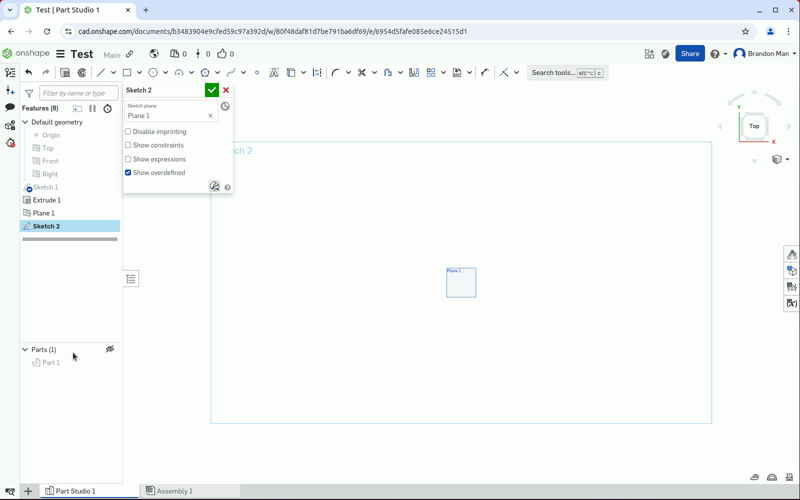
key(l)
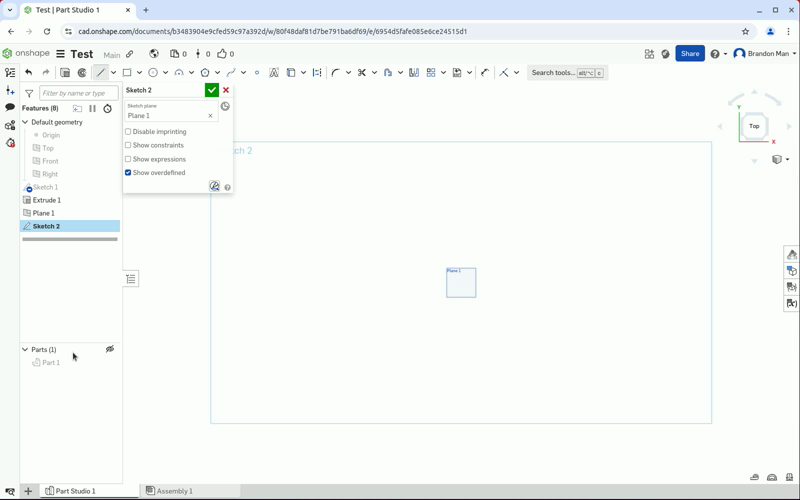
key_down(shift)
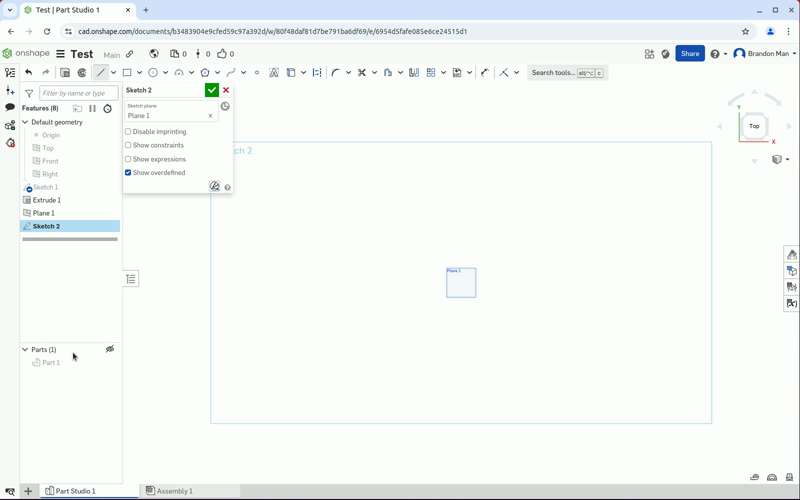
mouse_move(422, 290)
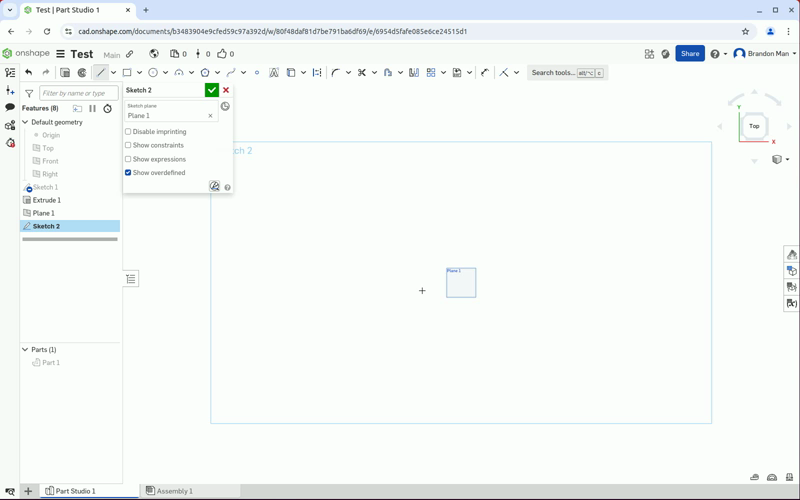
click(422, 290)
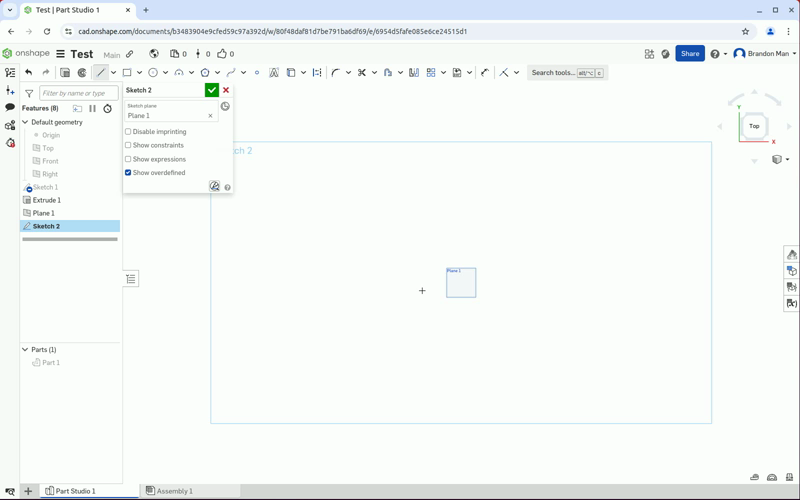
key_up(shift)
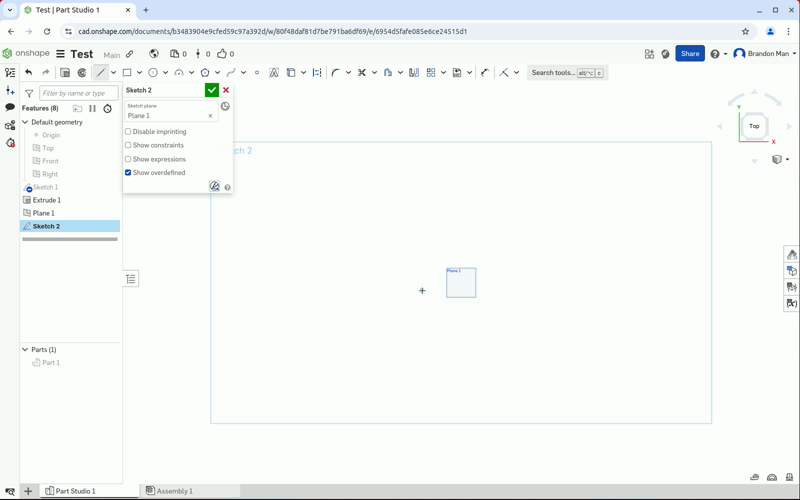
key_down(shift)
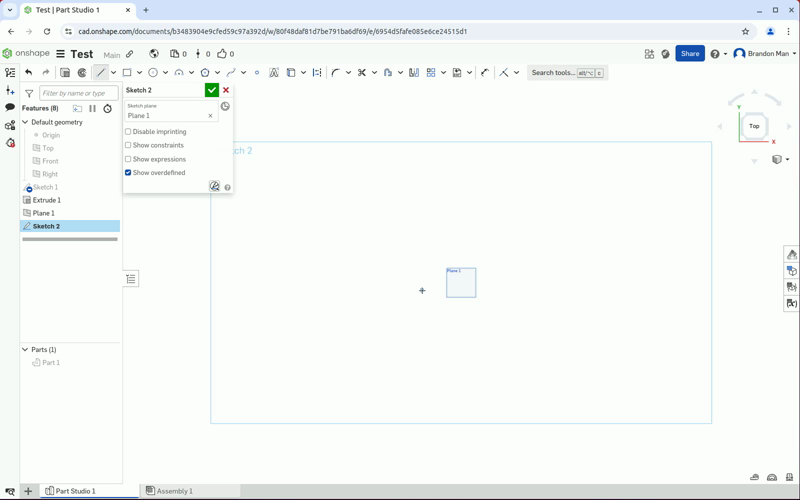
mouse_move(452, 290)
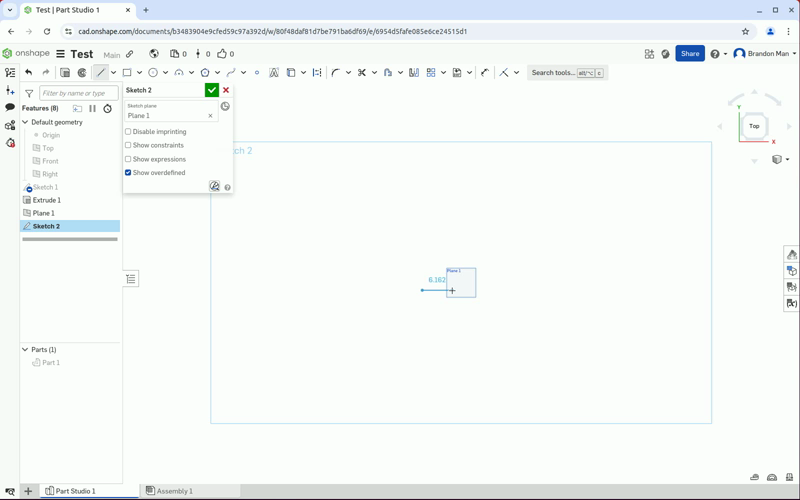
mouse_move(447, 290)
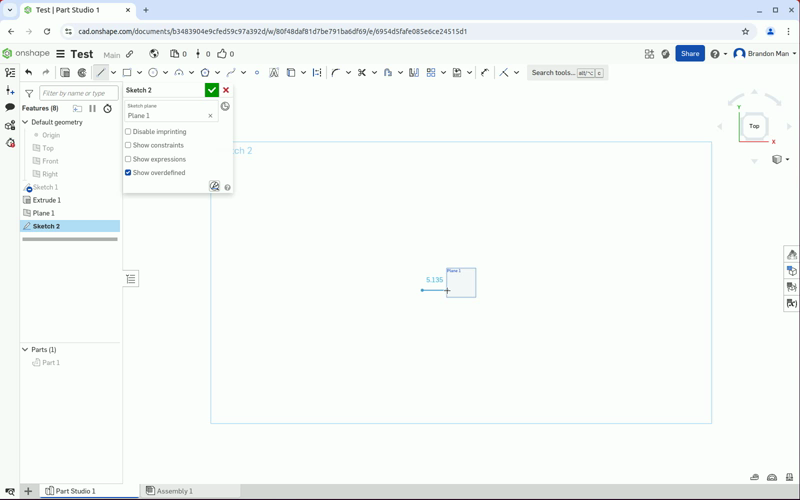
click(447, 290)
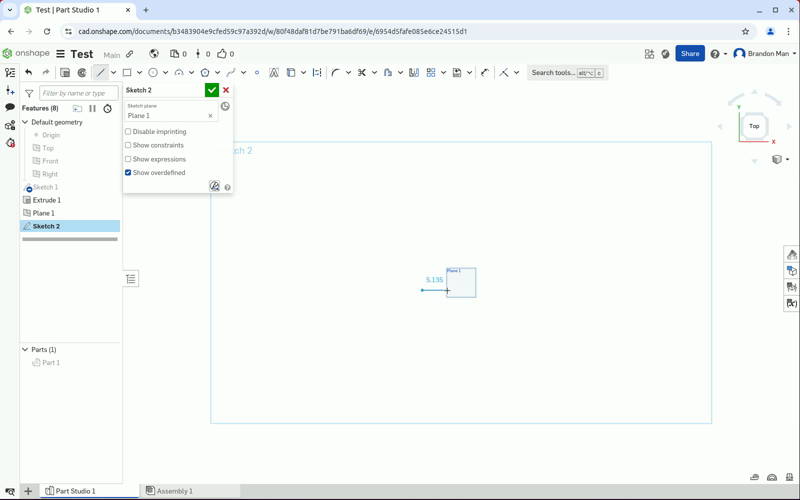
key_up(shift)
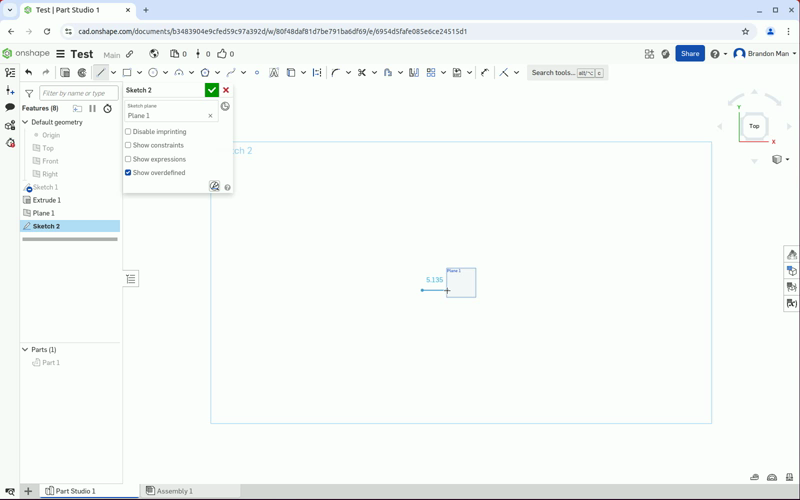
key_down(shift)
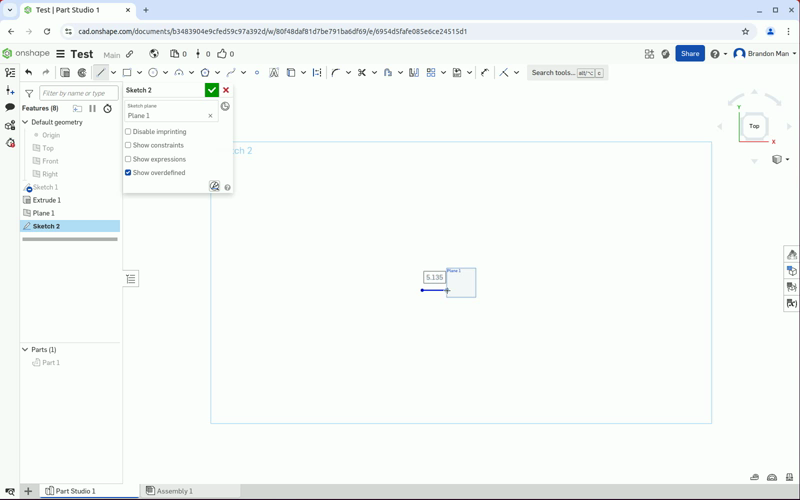
mouse_move(447, 204)
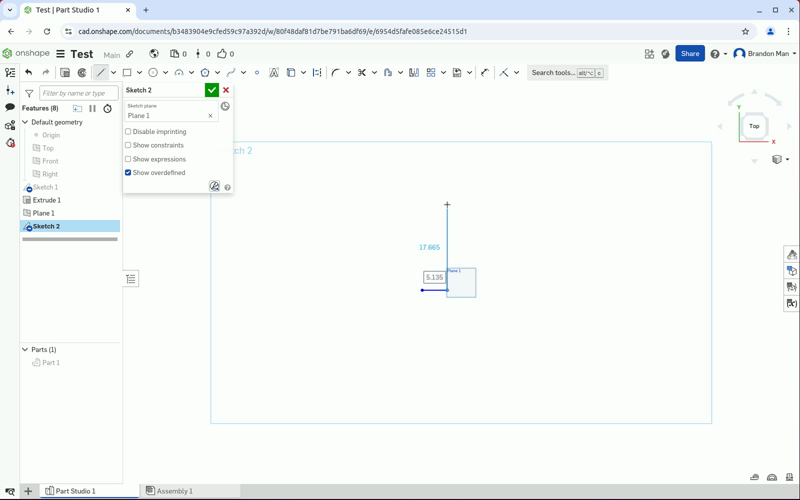
click(447, 204)
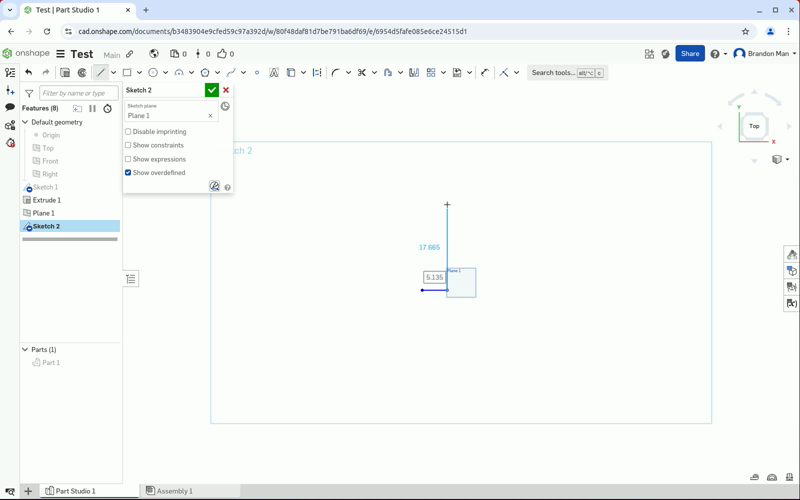
key_up(shift)
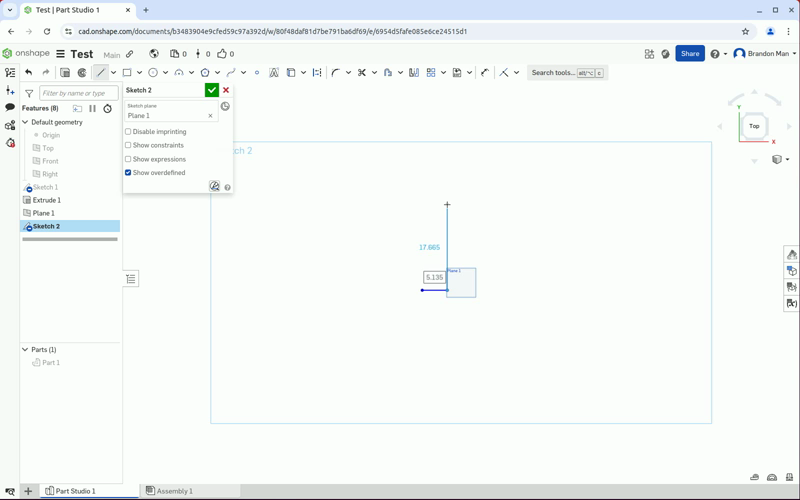
key_down(shift)
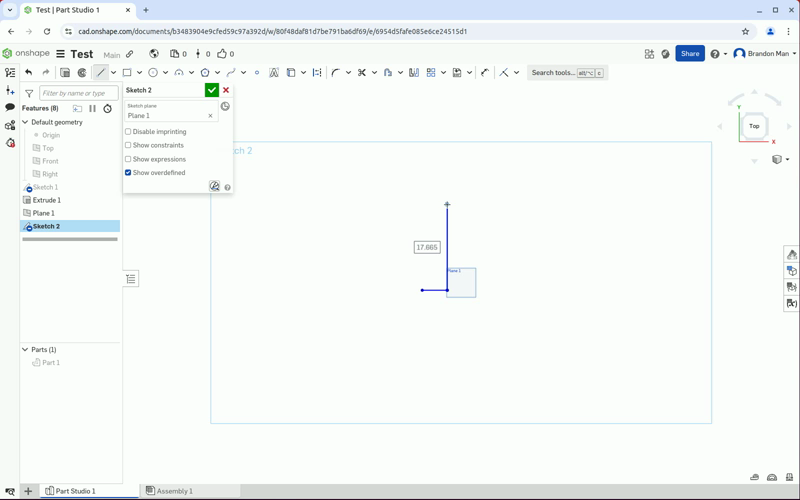
mouse_move(477, 204)
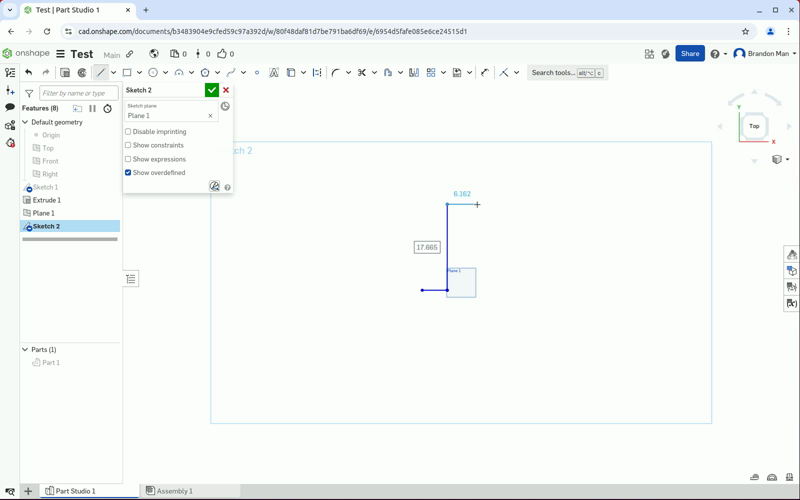
mouse_move(422, 204)
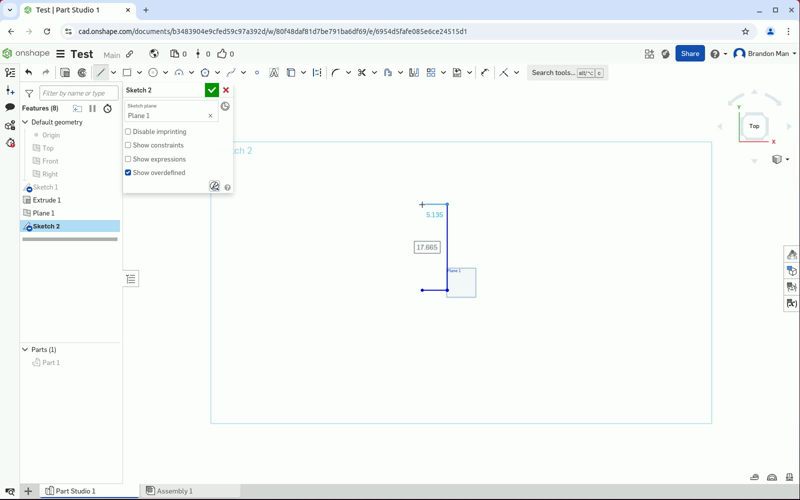
click(422, 204)
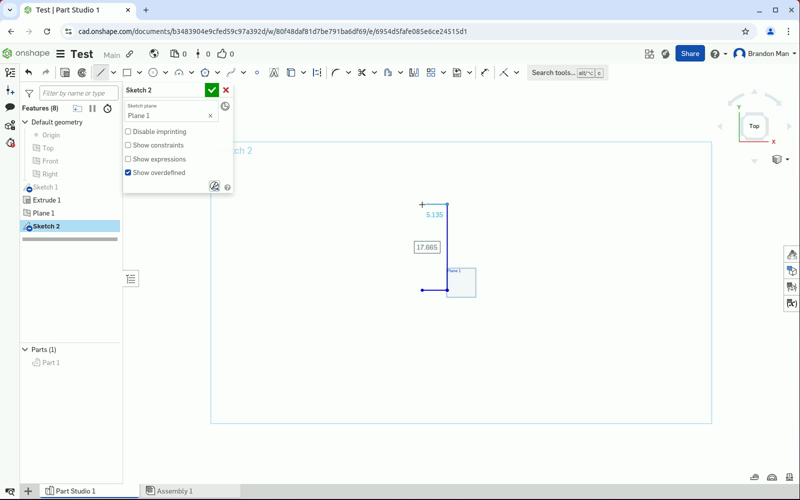
key_up(shift)
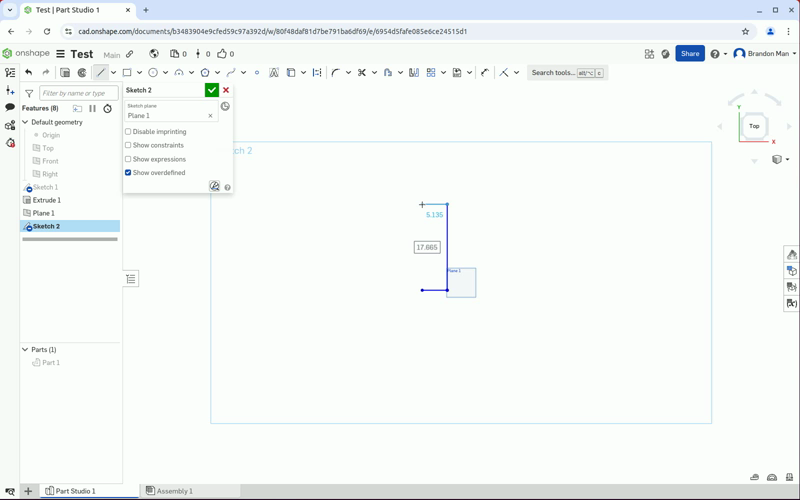
key_down(shift)
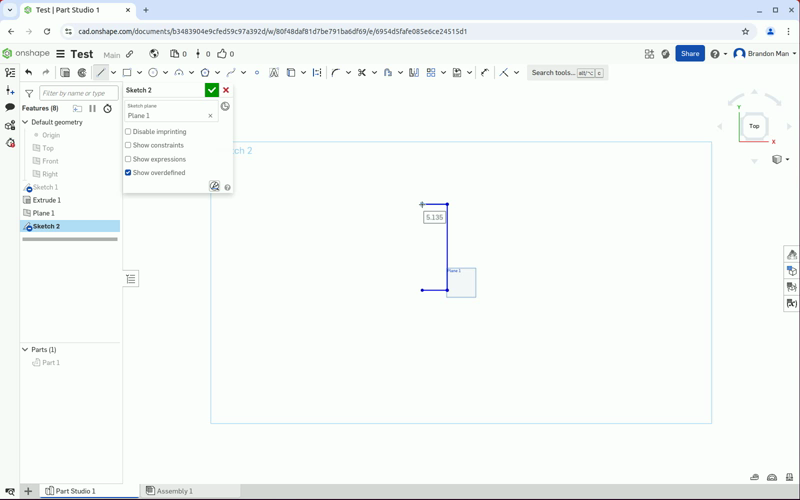
mouse_move(422, 290)
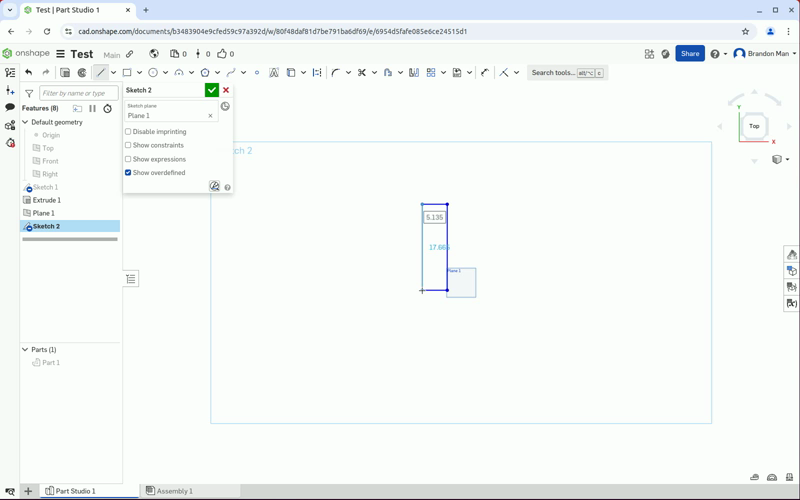
key_up(shift)
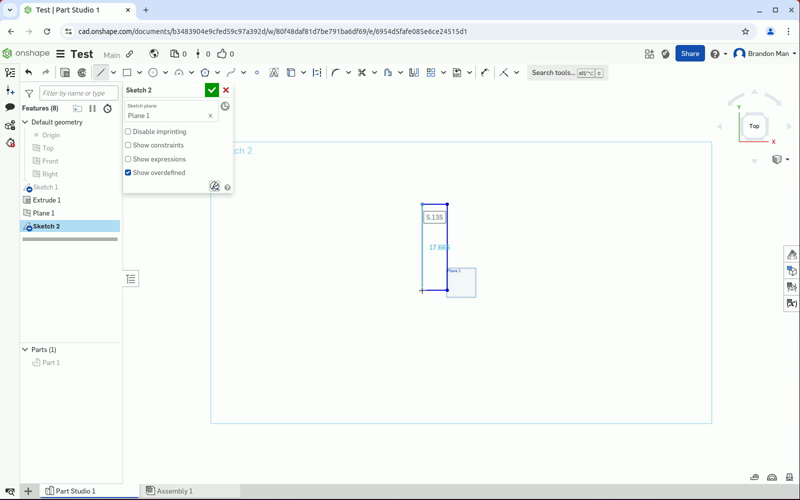
click(422, 290)
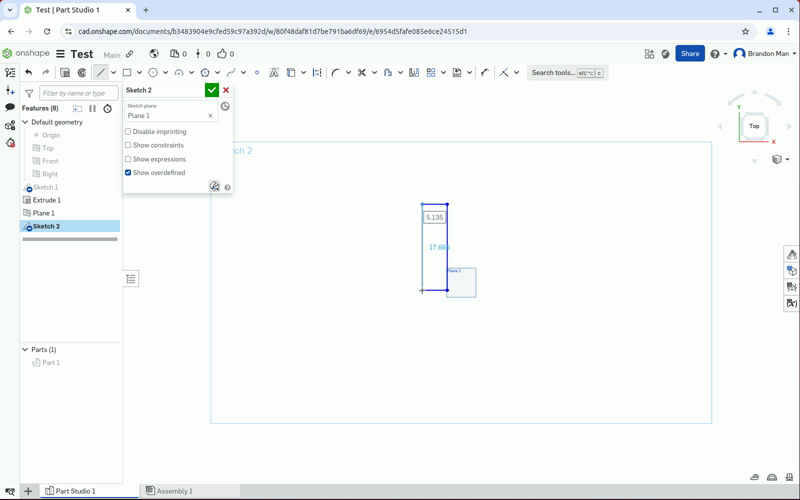
key(esc)
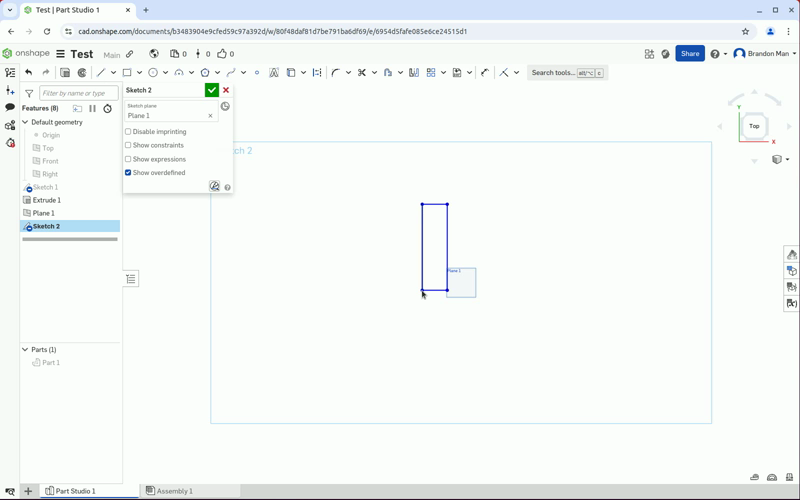
mouse_move(440, 237)
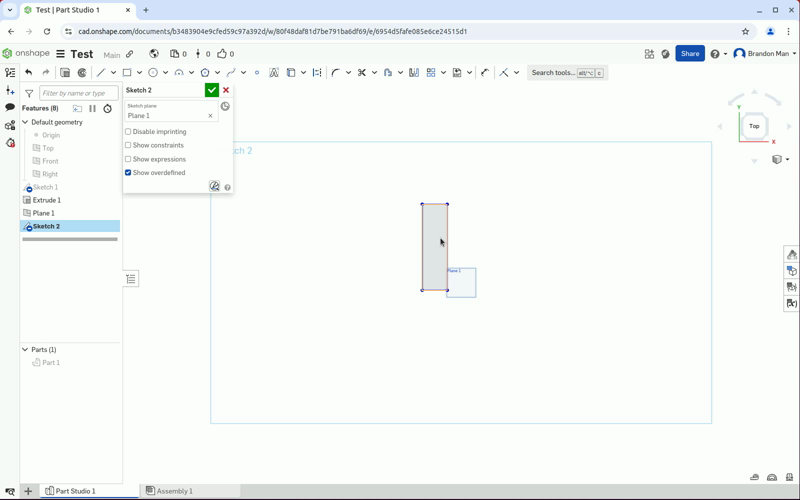
click(440, 237)
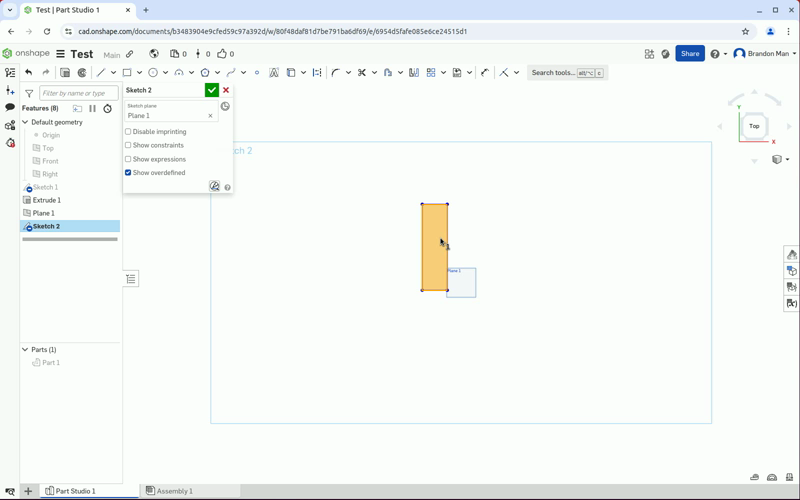
mouse_move(73, 352)
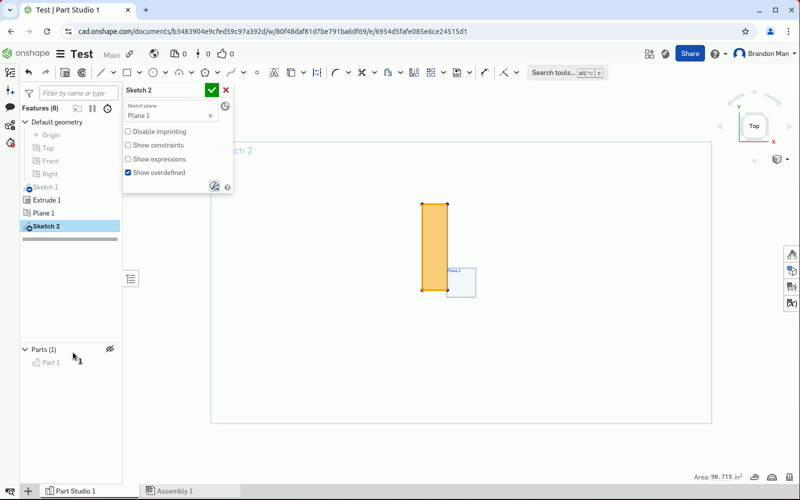
key(shift+y)
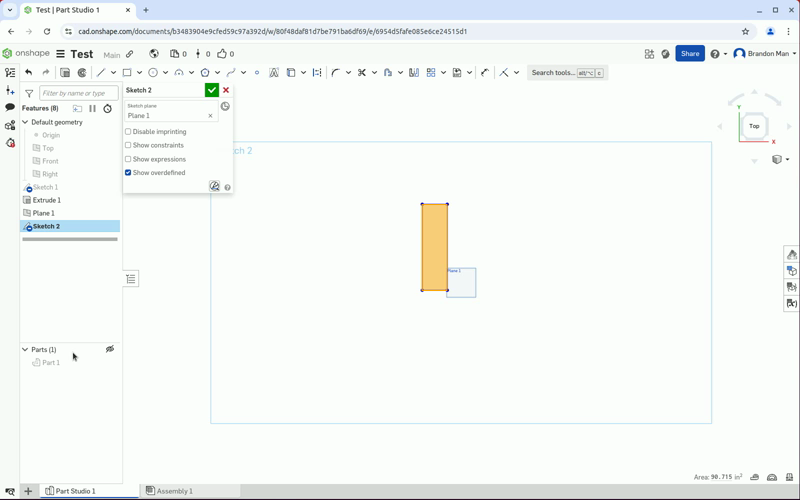
key(shift+e)
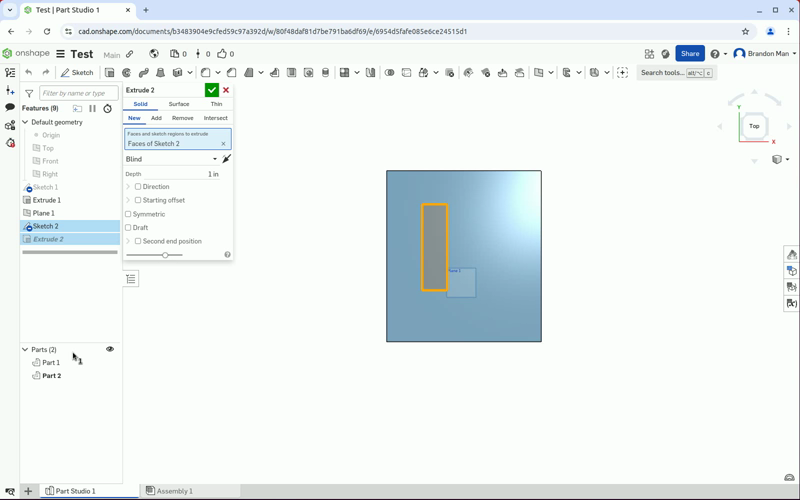
mouse_move(143, 106)
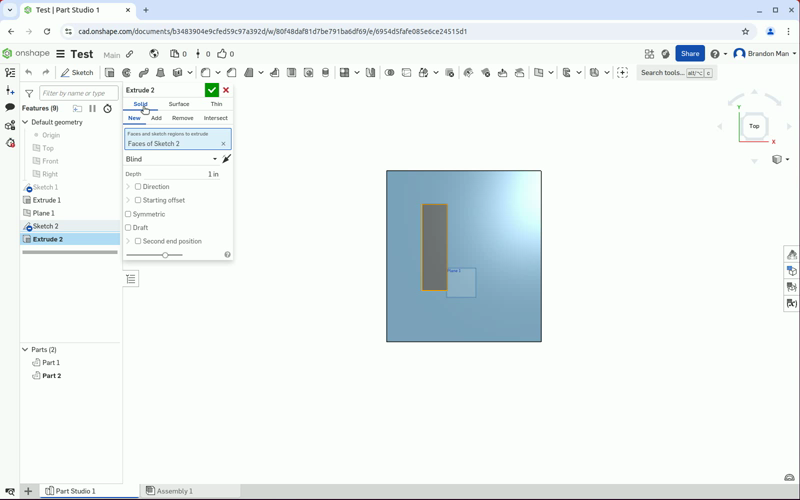
click(143, 106)
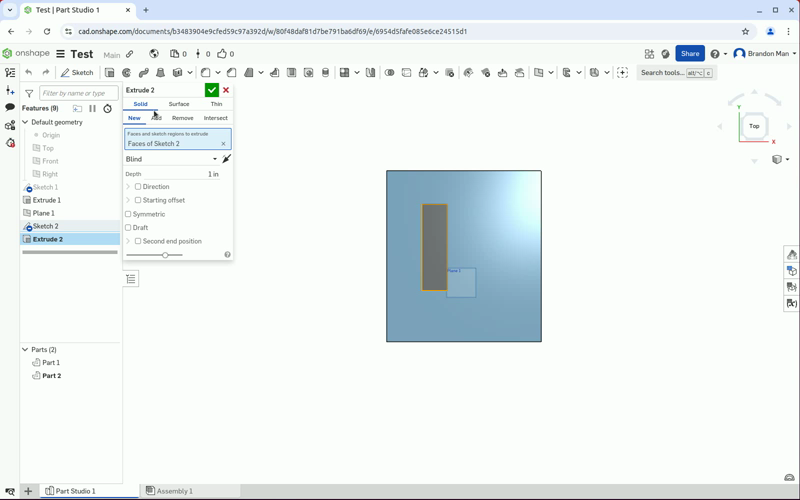
mouse_move(186, 120)
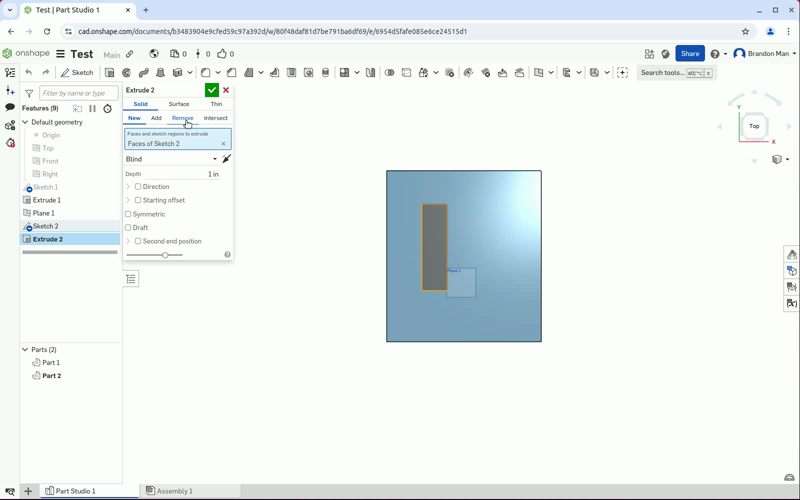
click(186, 120)
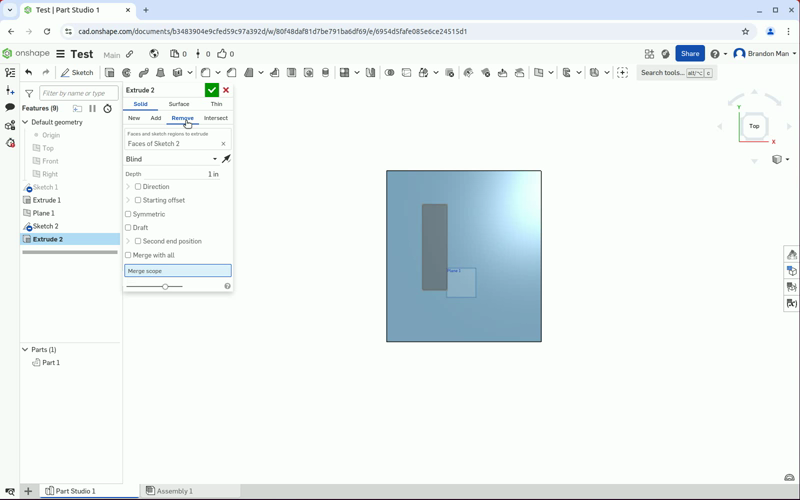
key(tab, 4)
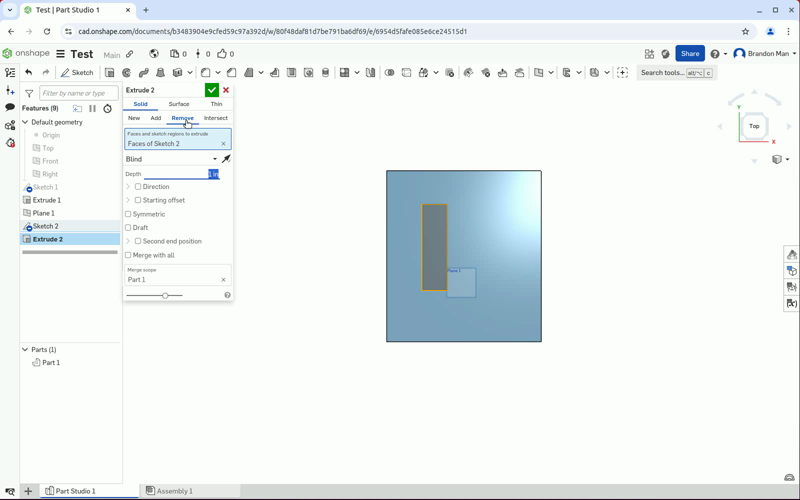
text(1.685)
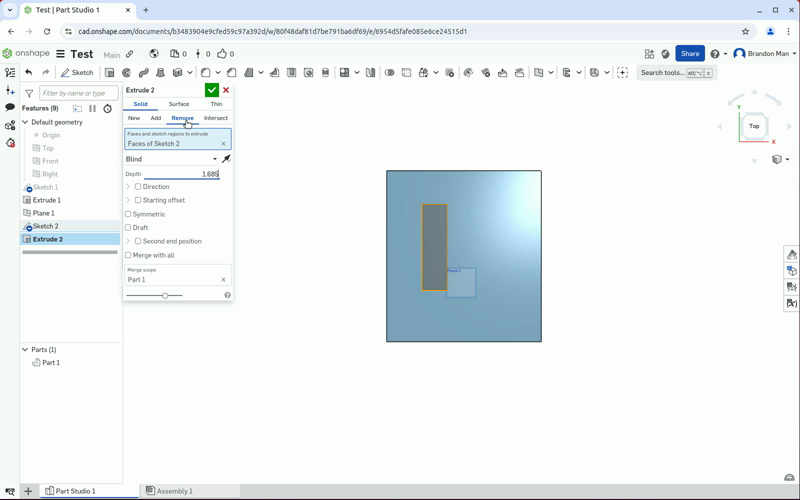
key(tab, 6)
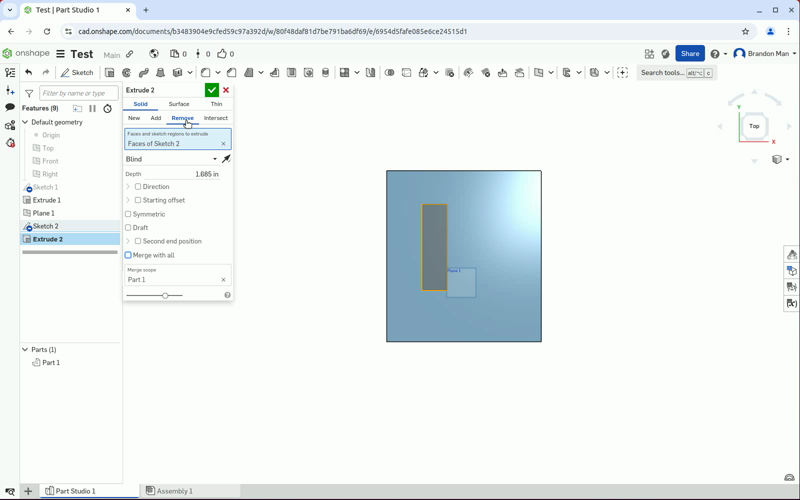
key(space)
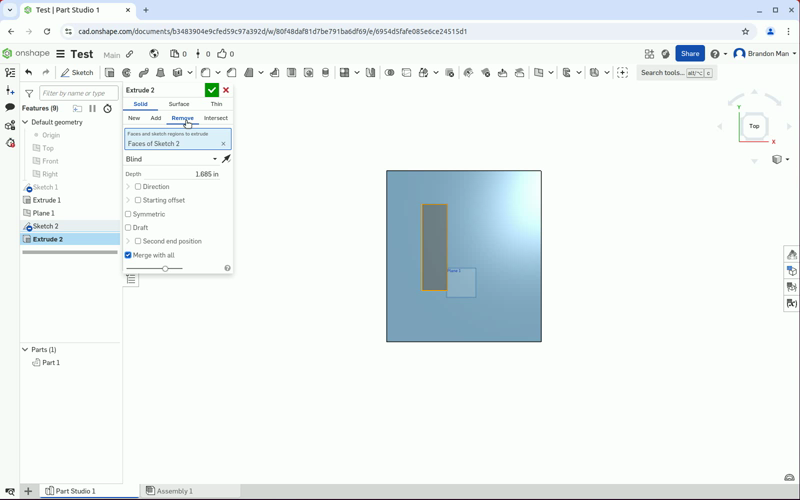
key(enter)
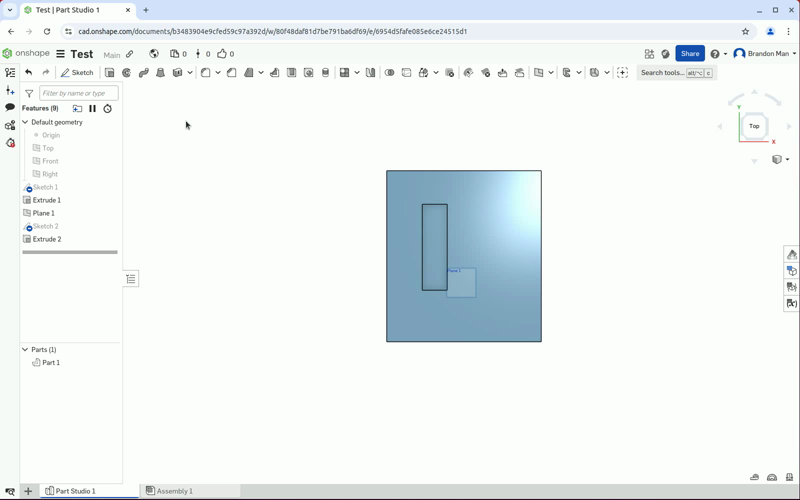
key(shift+h)
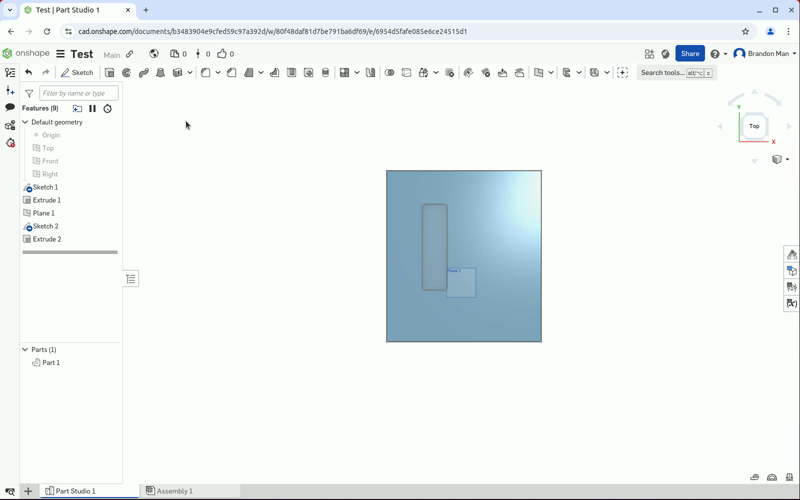
key(shift+h)
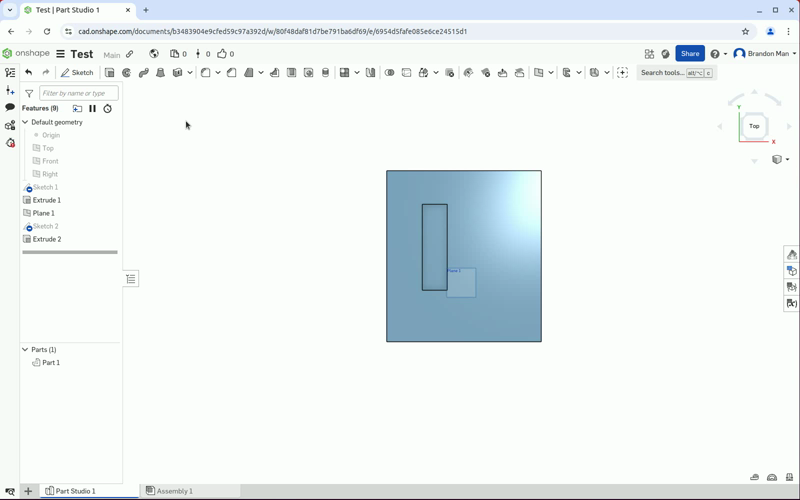
mouse_move(73, 189)
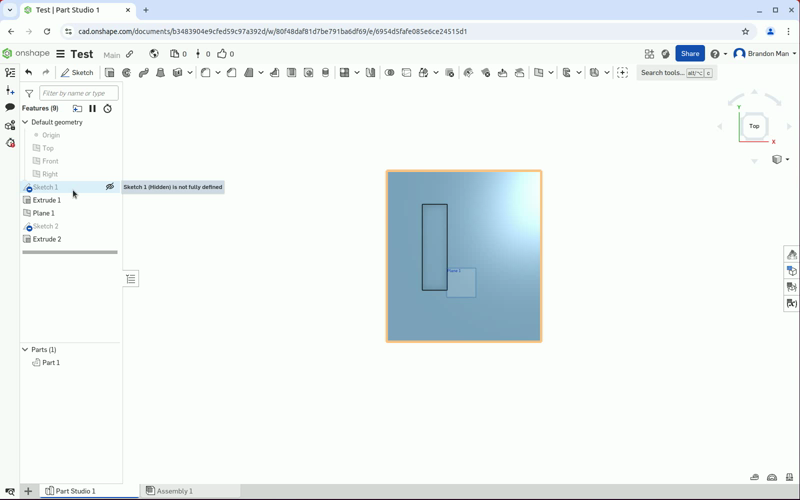
click(73, 189)
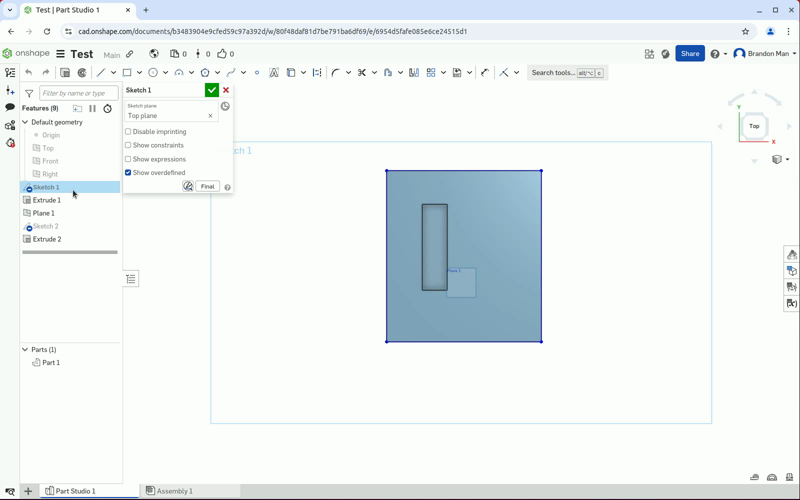
mouse_move(229, 92)
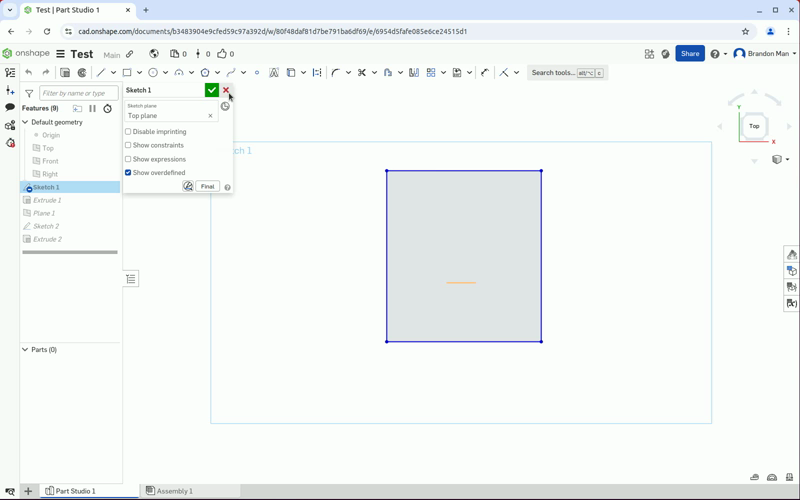
click(229, 92)
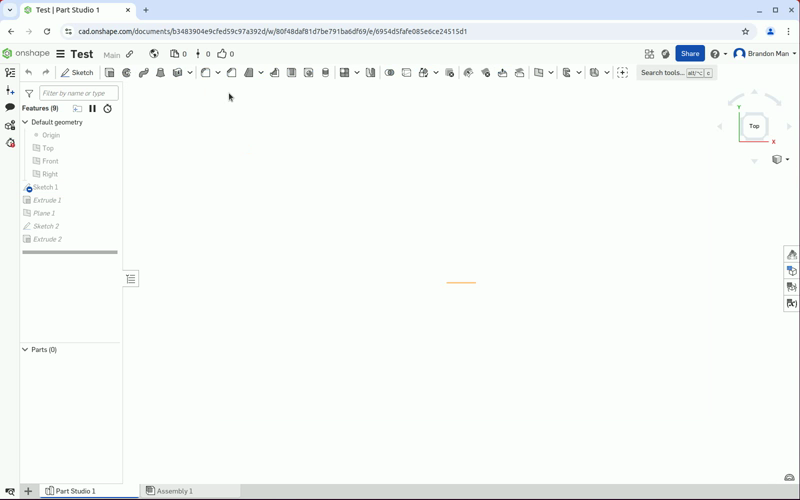
key(shift+s)
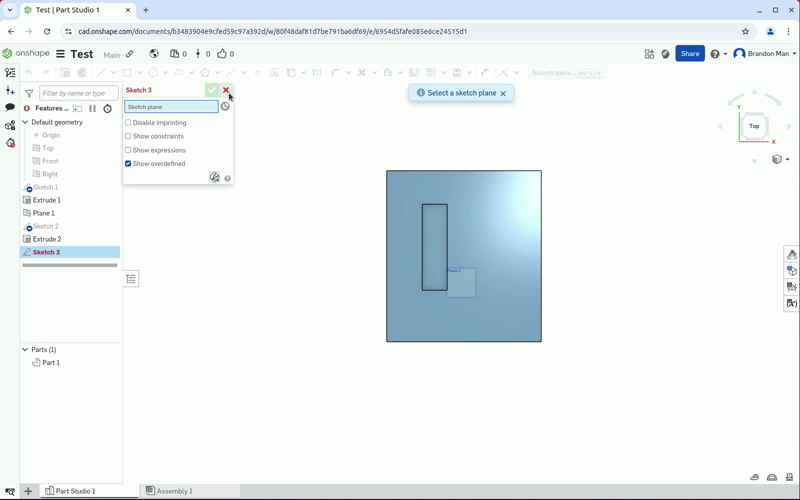
mouse_move(73, 215)
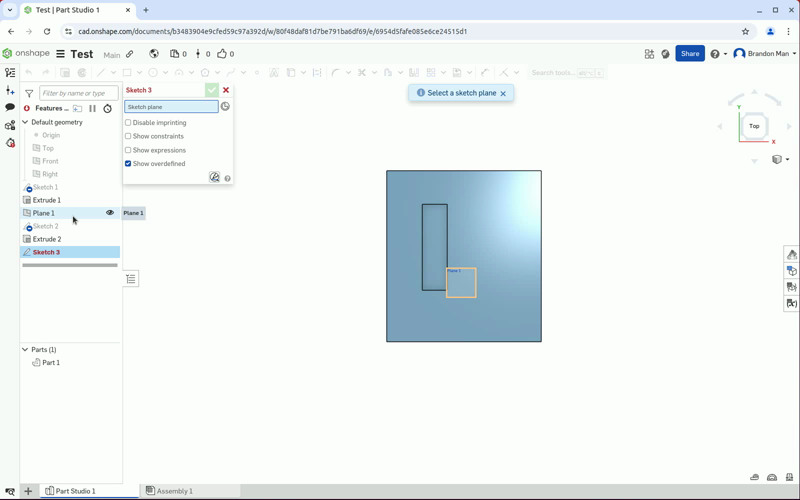
click(73, 215)
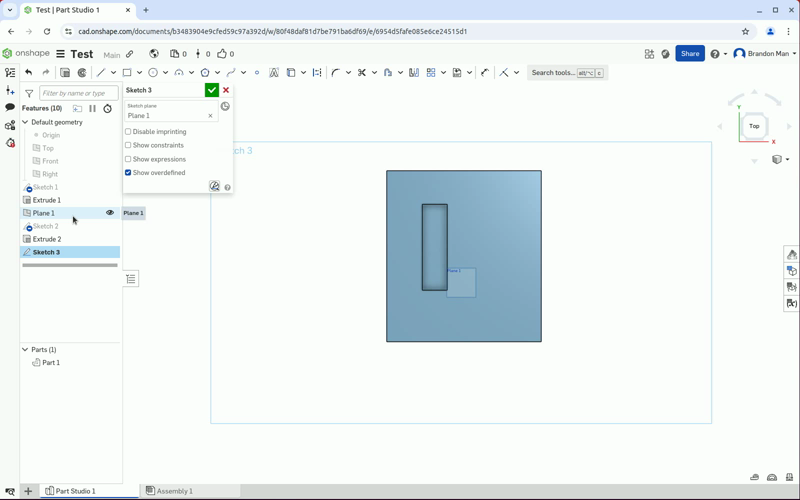
mouse_move(73, 352)
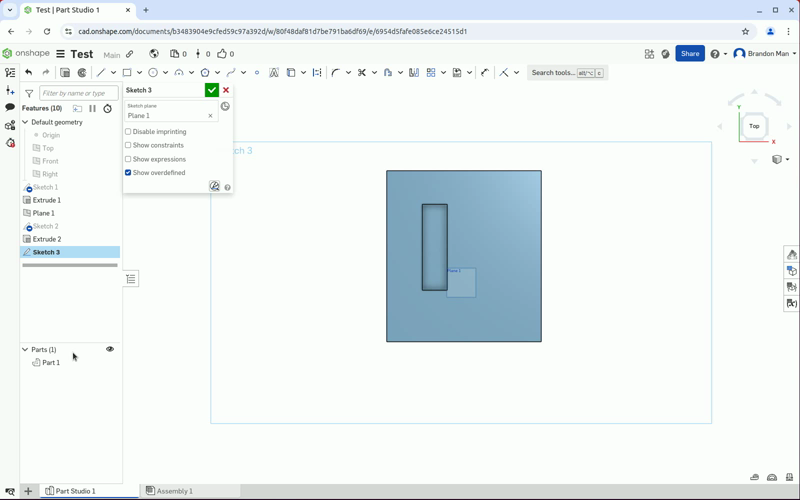
key(y)
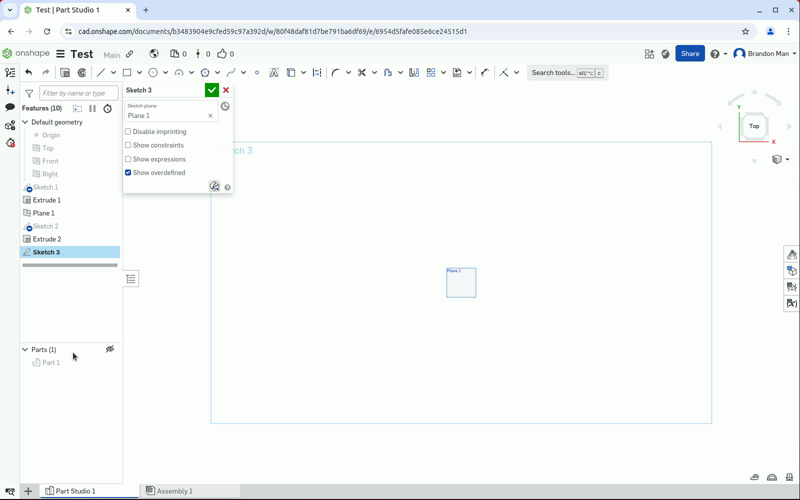
key(l)
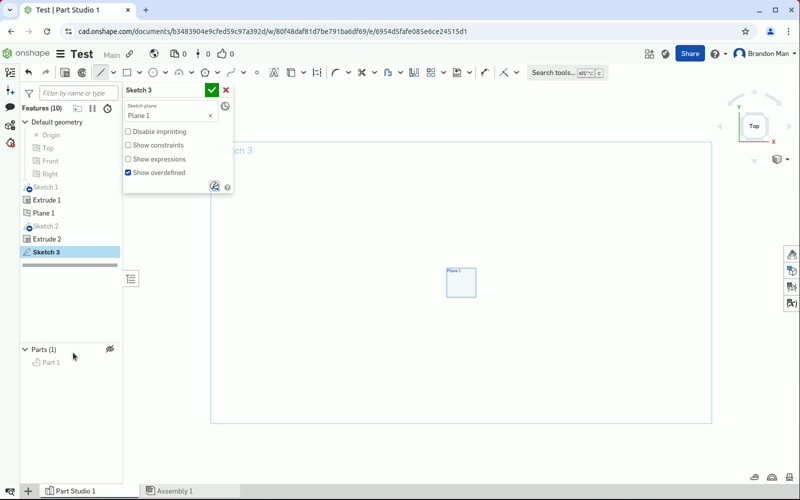
key_down(shift)
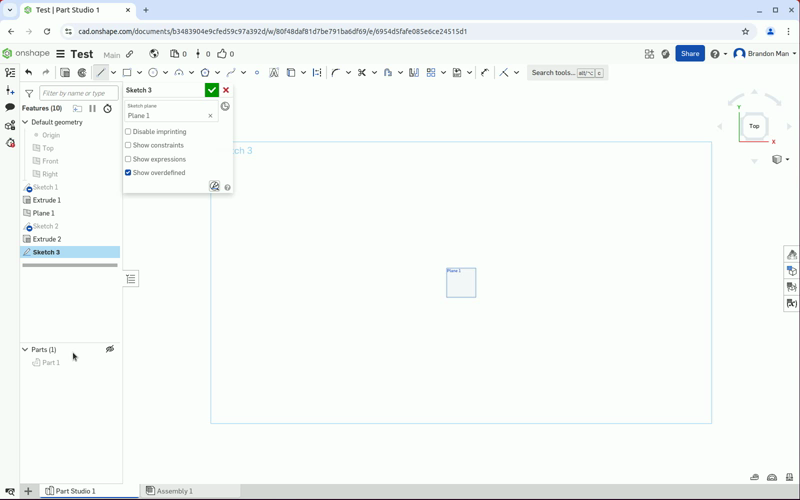
mouse_move(481, 307)
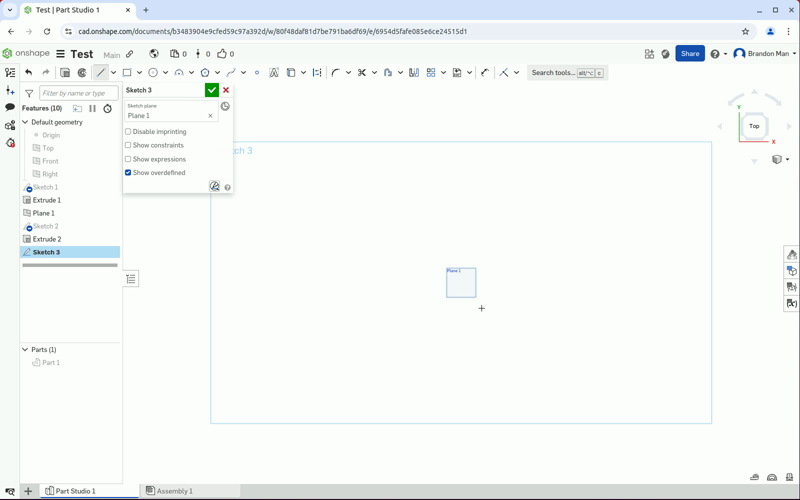
click(481, 307)
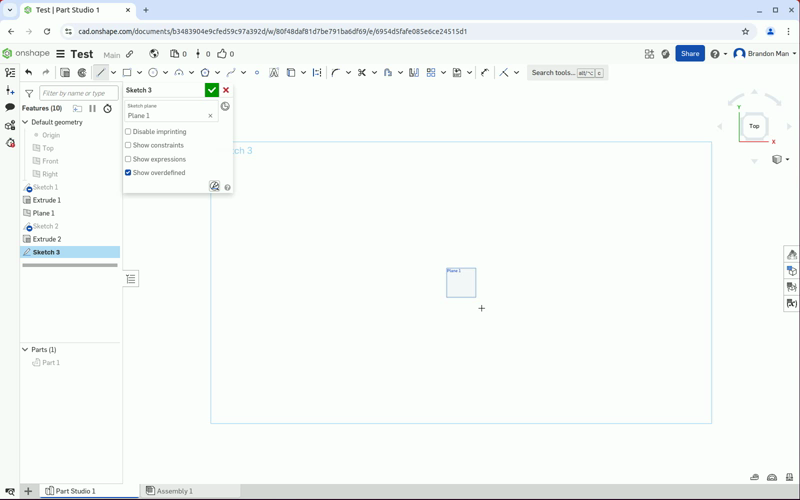
key_up(shift)
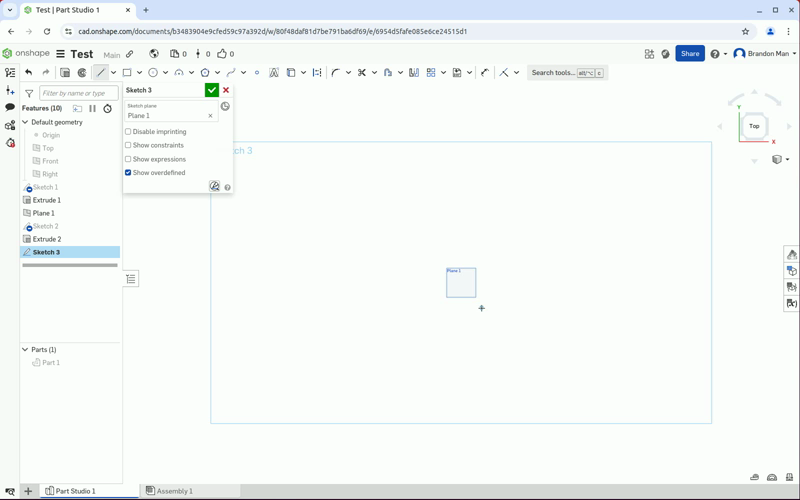
key_down(shift)
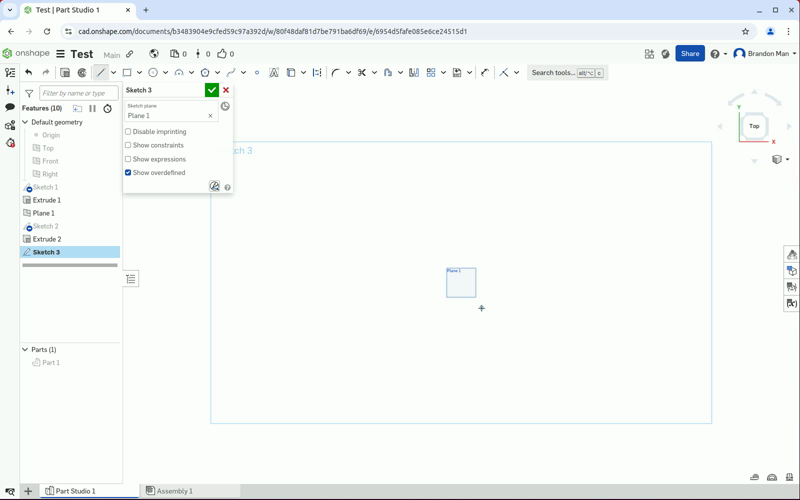
mouse_move(511, 307)
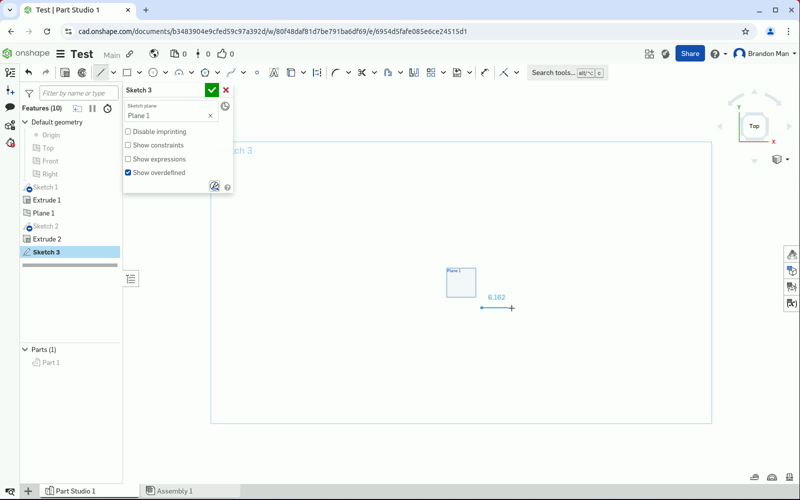
mouse_move(507, 307)
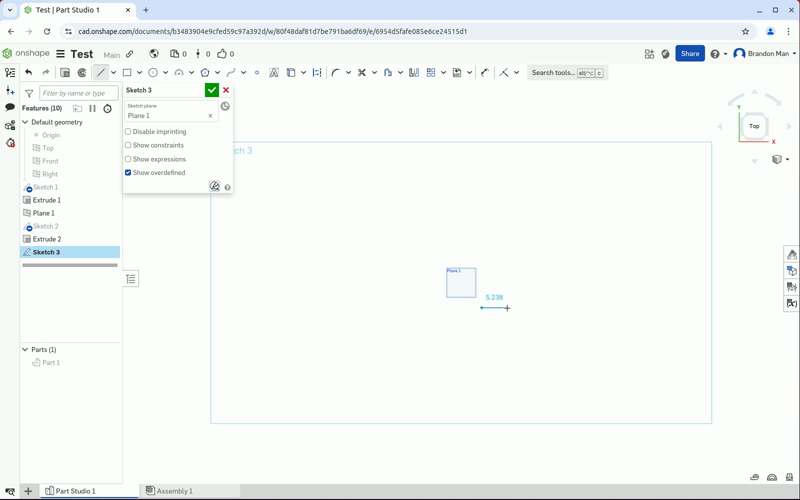
click(507, 307)
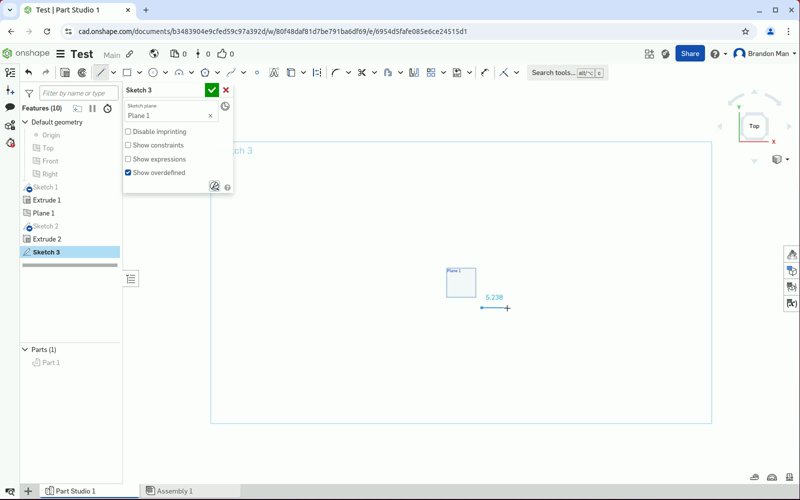
key_up(shift)
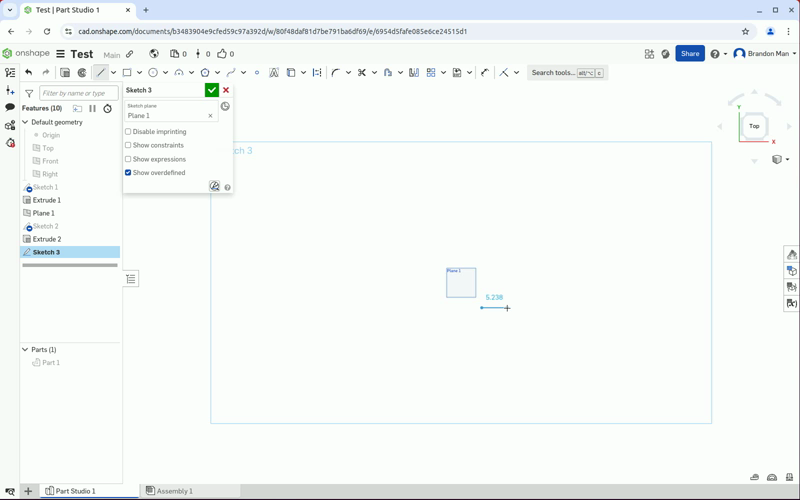
key_down(shift)
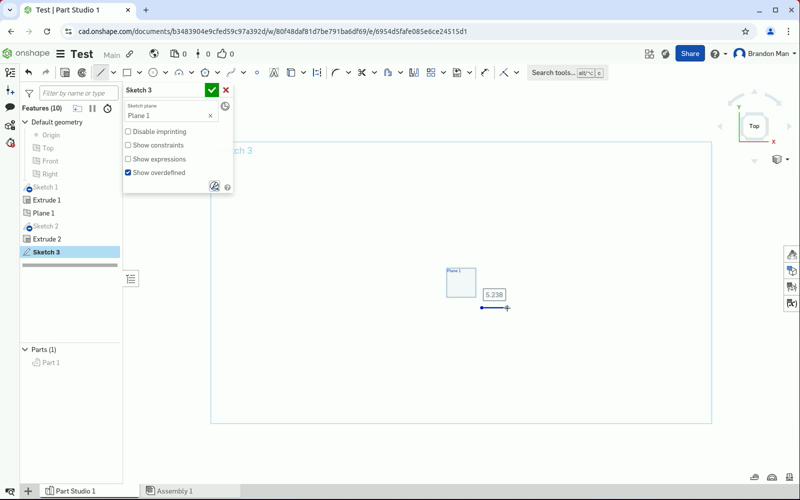
mouse_move(507, 221)
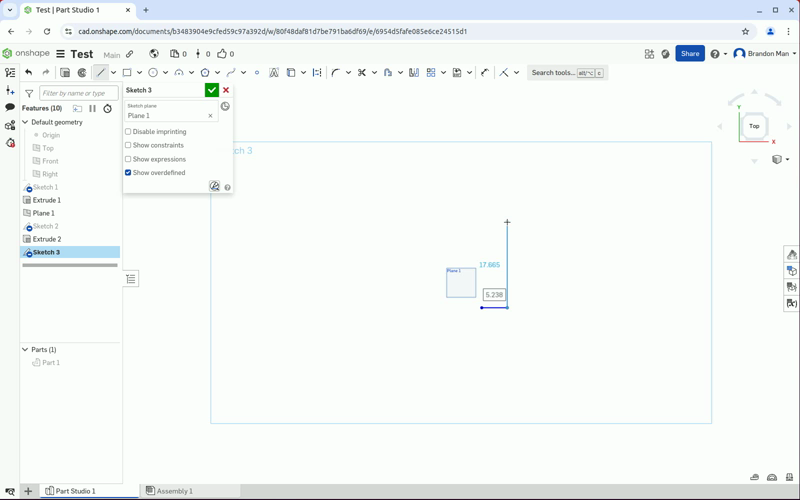
click(507, 221)
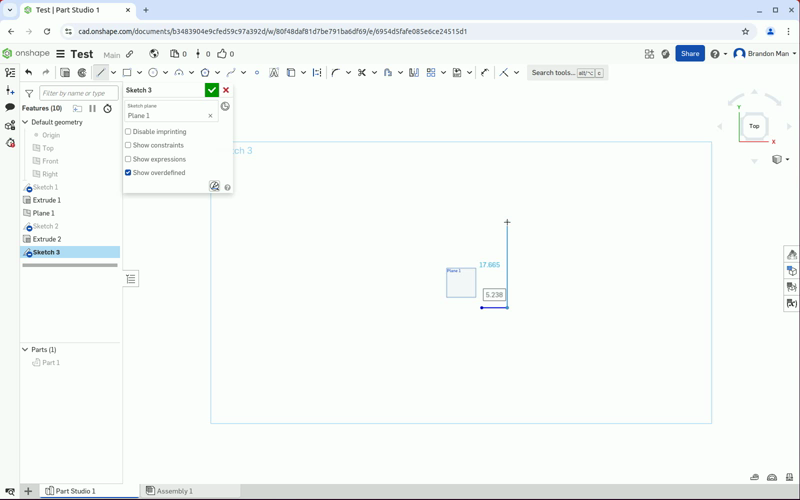
key_up(shift)
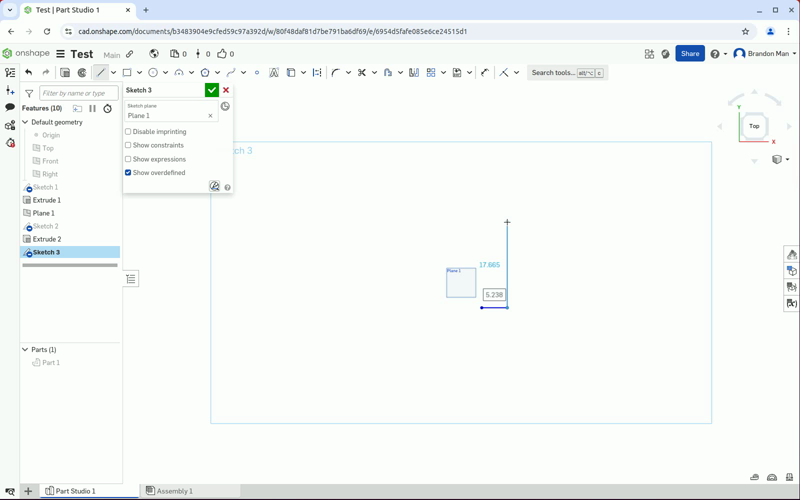
key_down(shift)
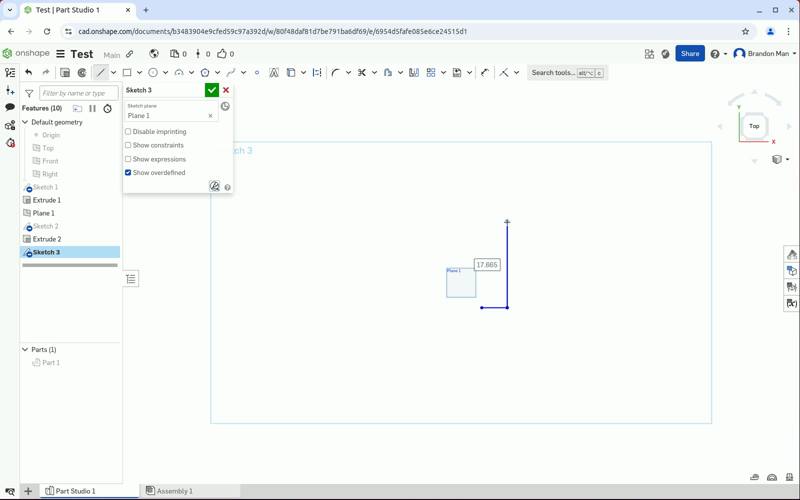
mouse_move(537, 221)
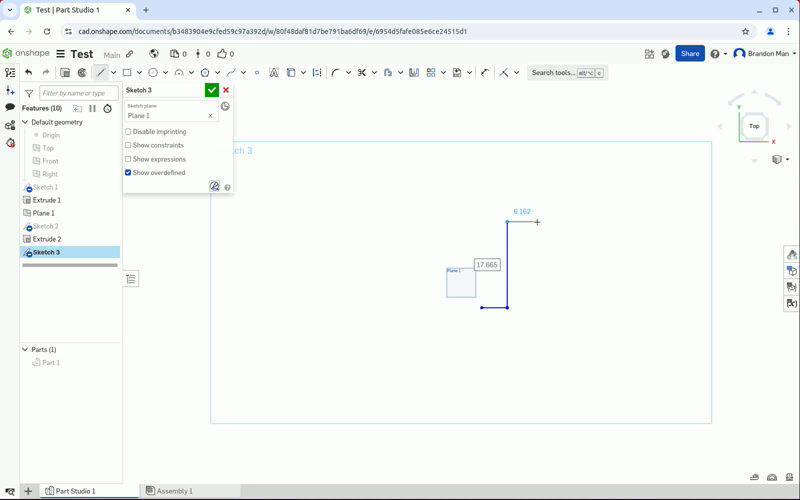
mouse_move(481, 221)
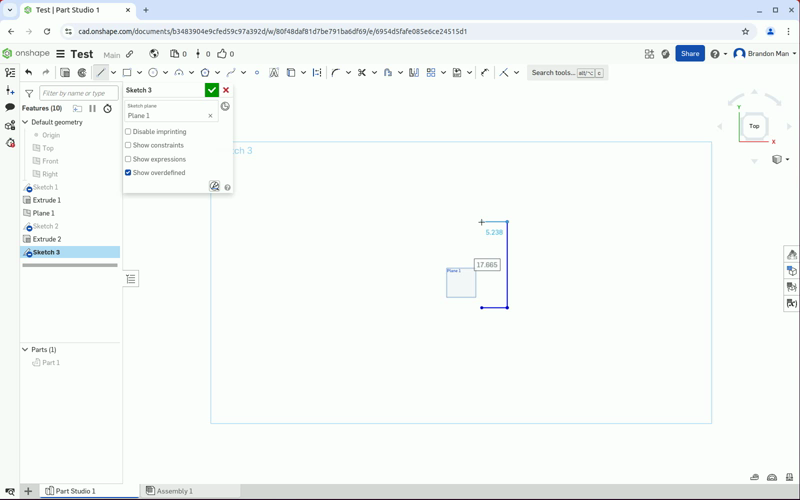
click(481, 221)
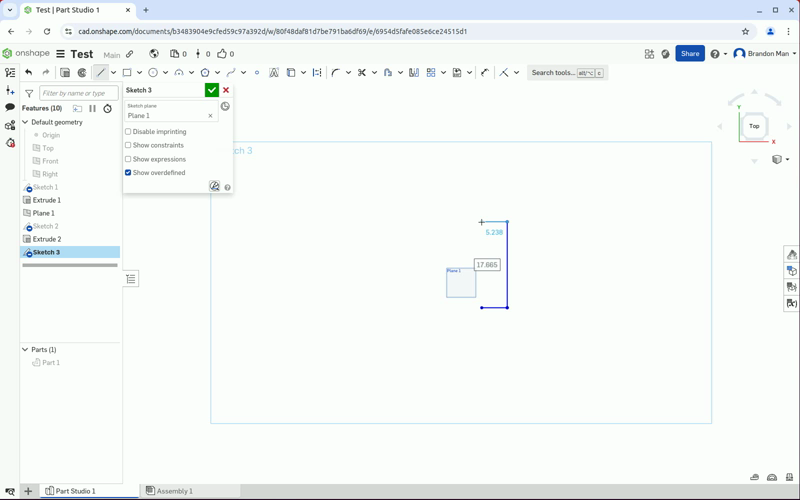
key_up(shift)
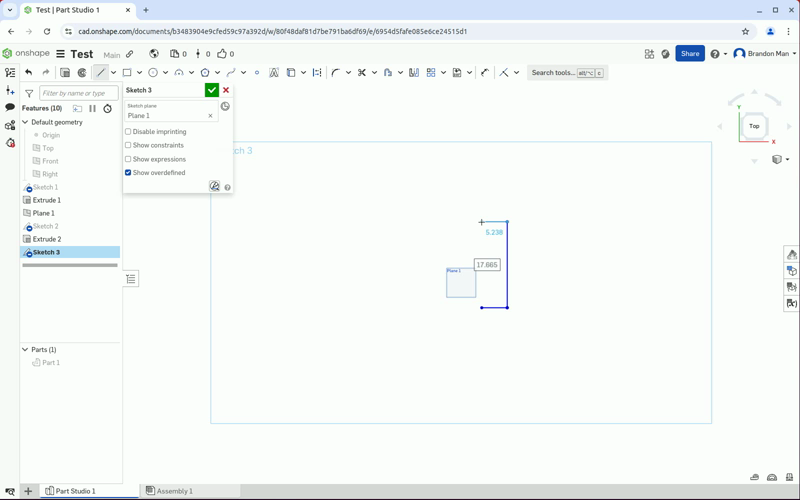
key_down(shift)
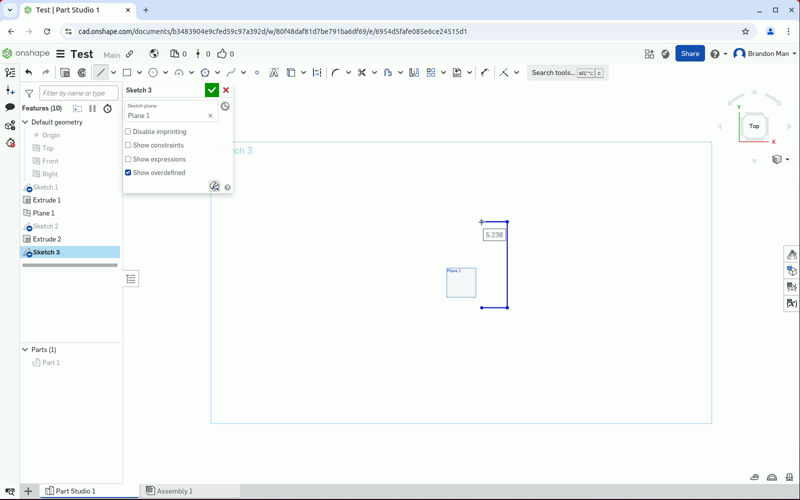
mouse_move(481, 307)
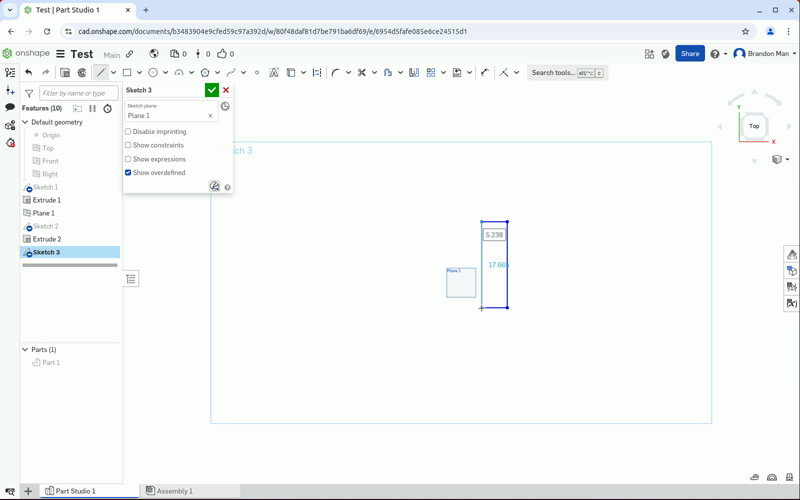
key_up(shift)
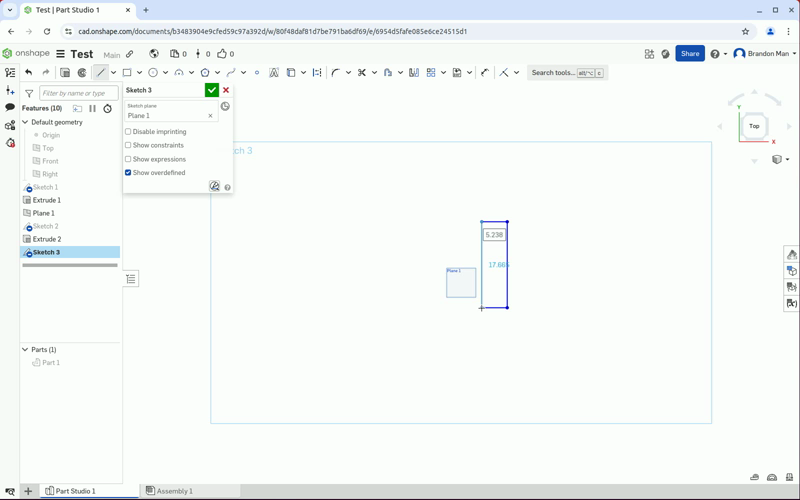
click(481, 307)
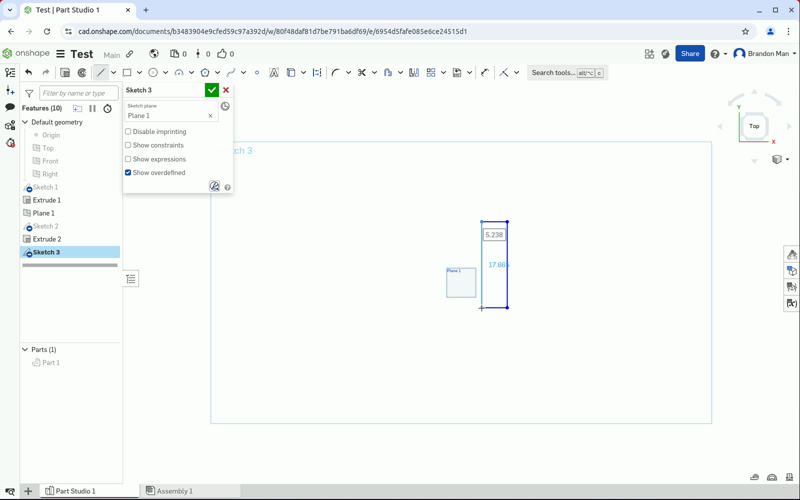
key(esc)
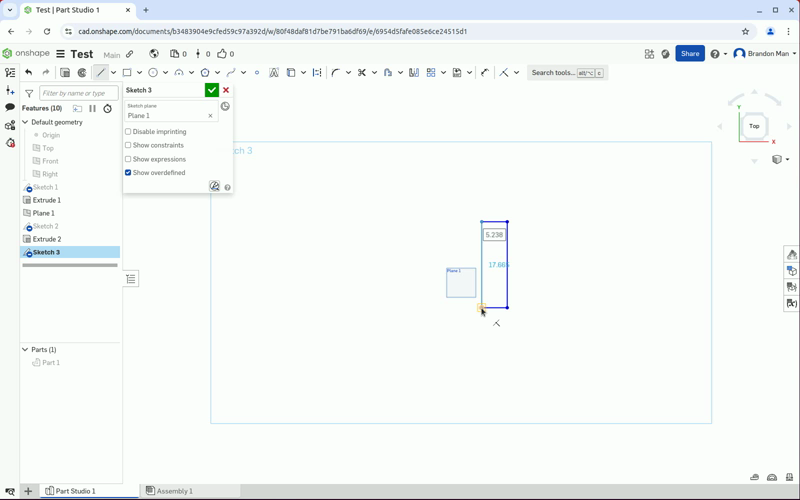
mouse_move(500, 256)
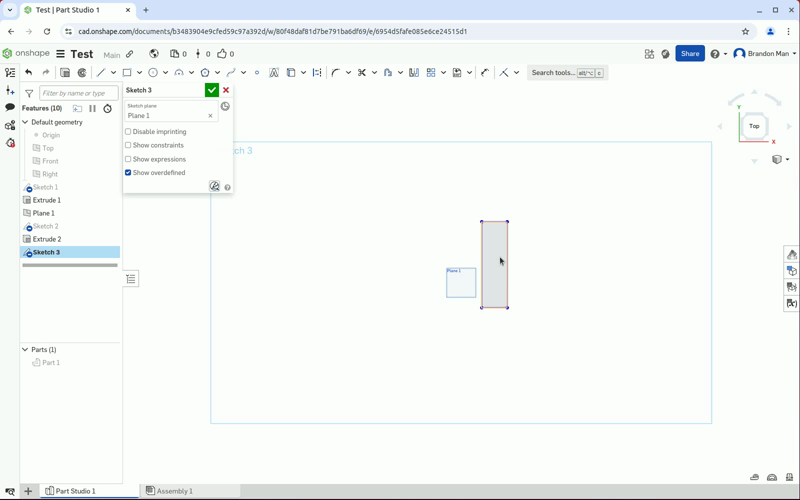
click(500, 256)
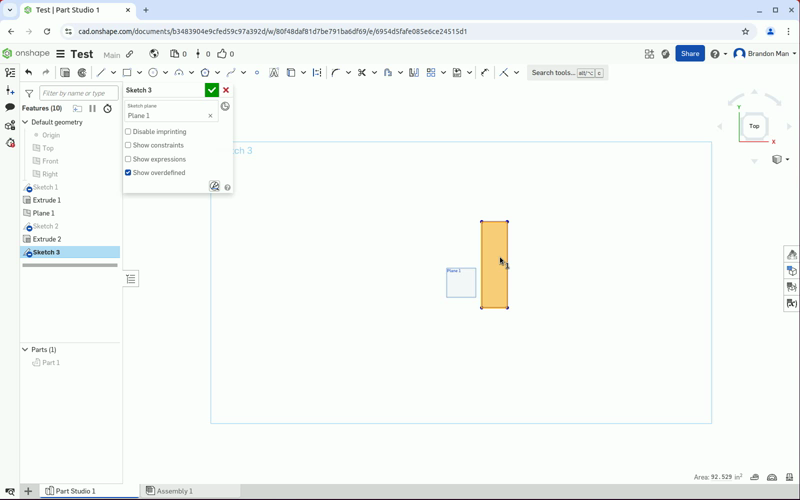
mouse_move(73, 352)
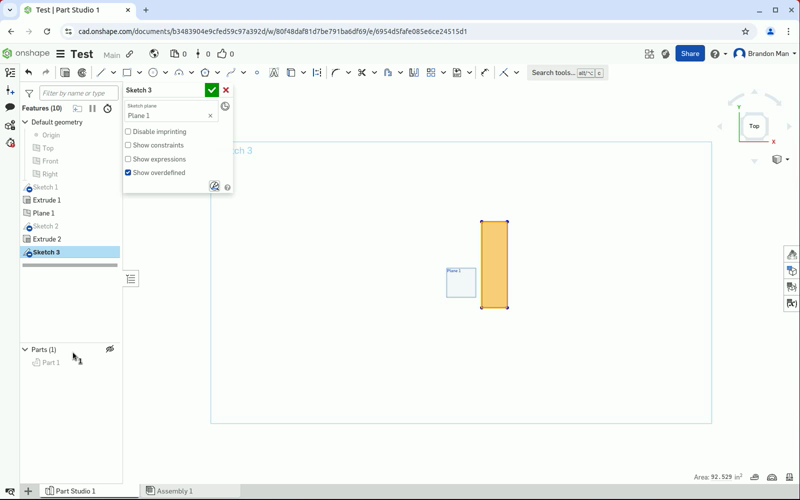
key(shift+y)
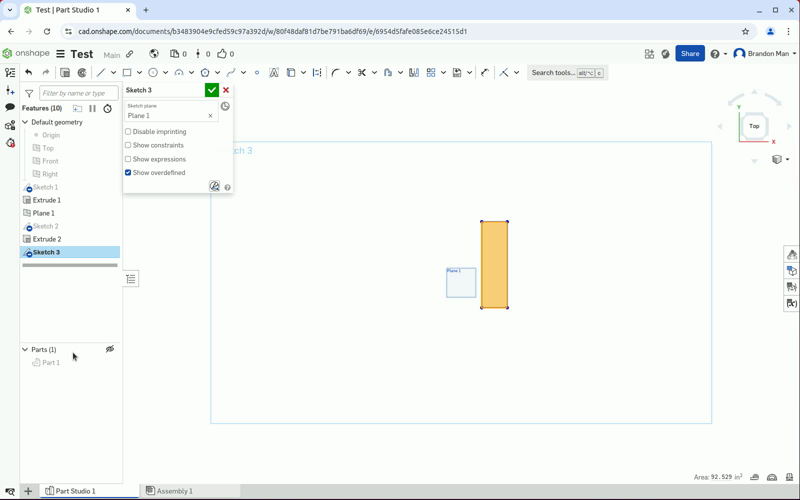
key(shift+e)
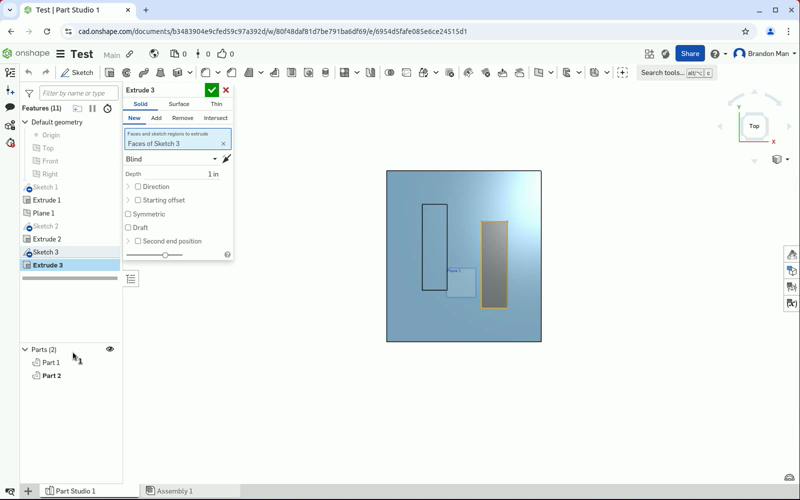
mouse_move(143, 106)
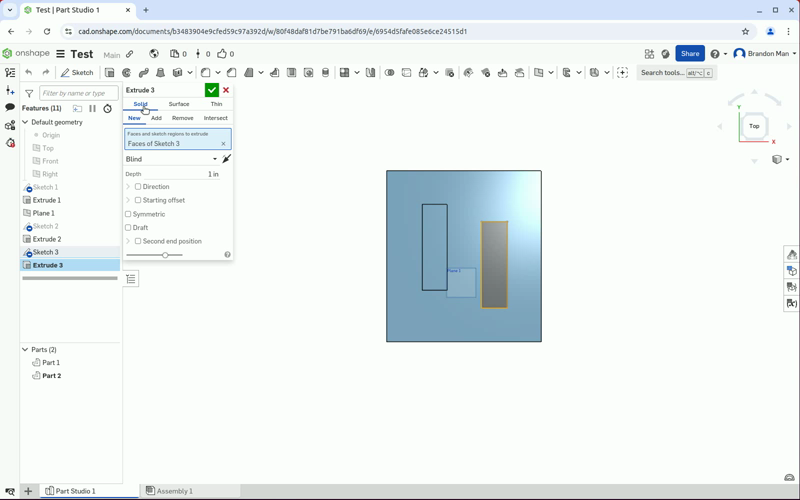
click(143, 106)
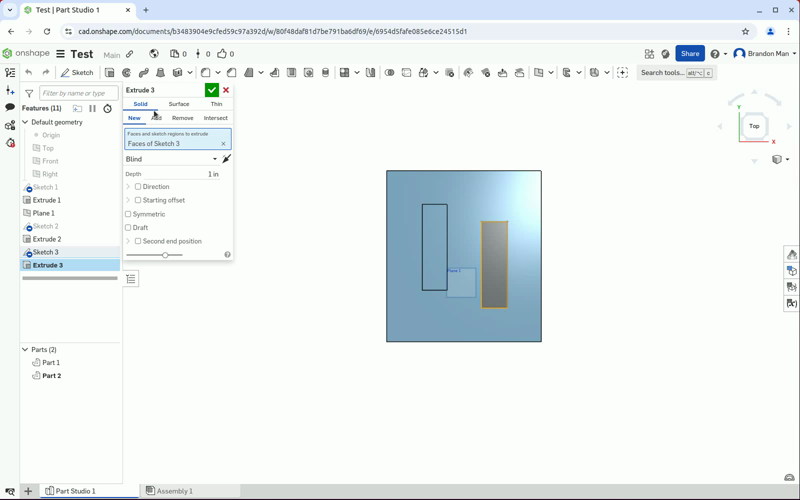
mouse_move(186, 120)
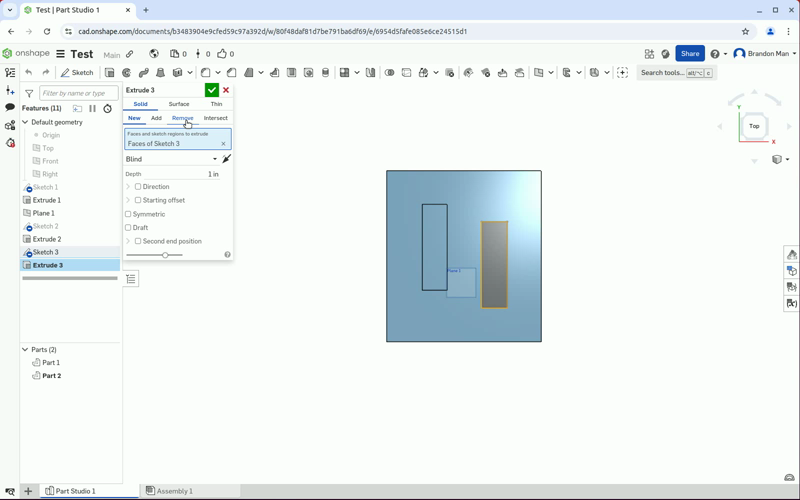
click(186, 120)
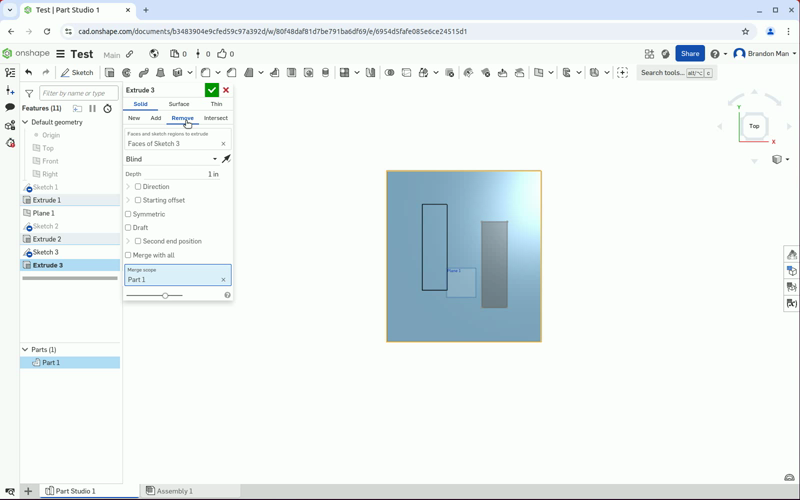
key(tab, 4)
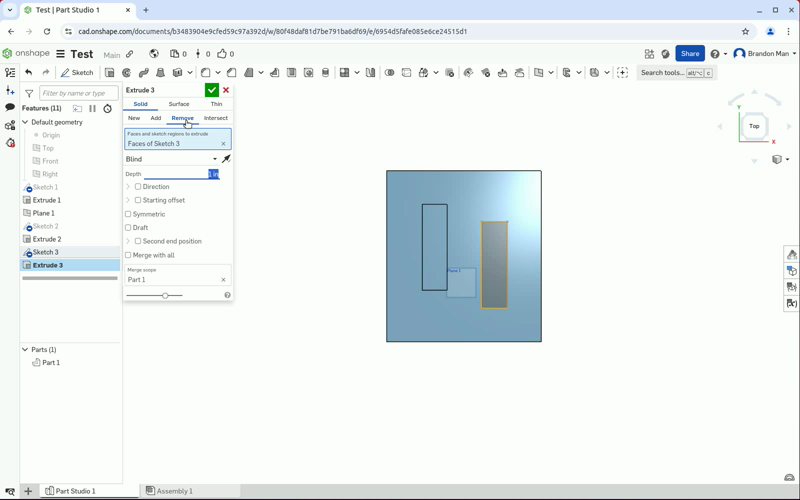
text(1.685)
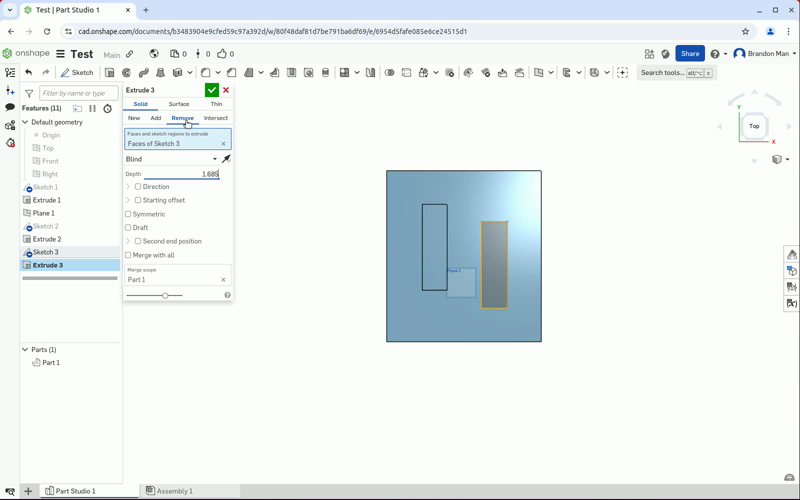
key(tab, 6)
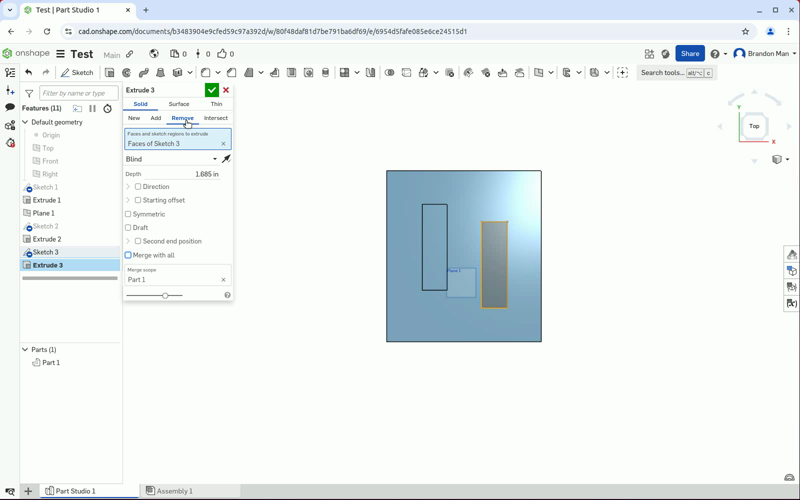
key(space)
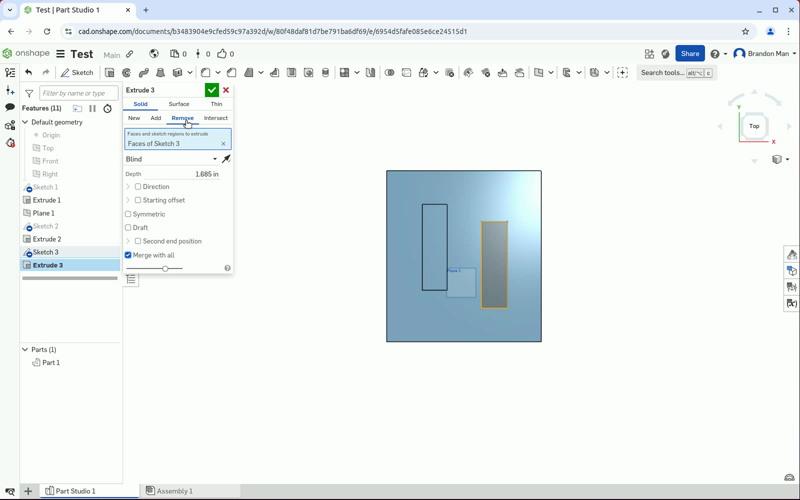
key(enter)
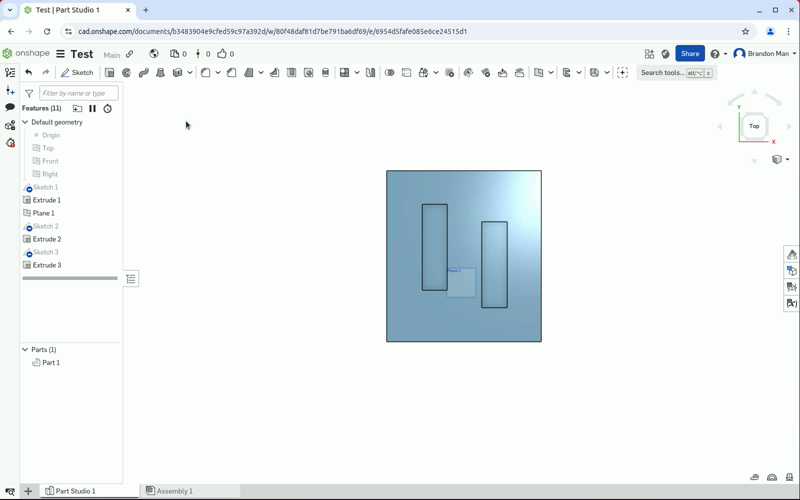
key(shift+h)
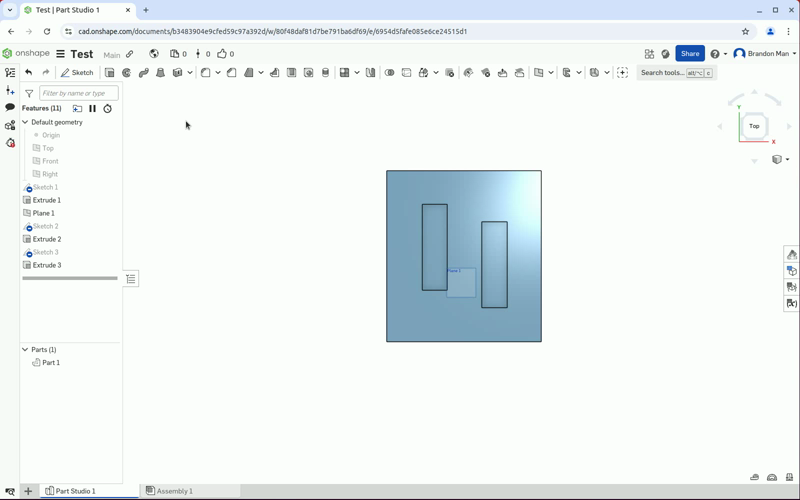
key(shift+h)
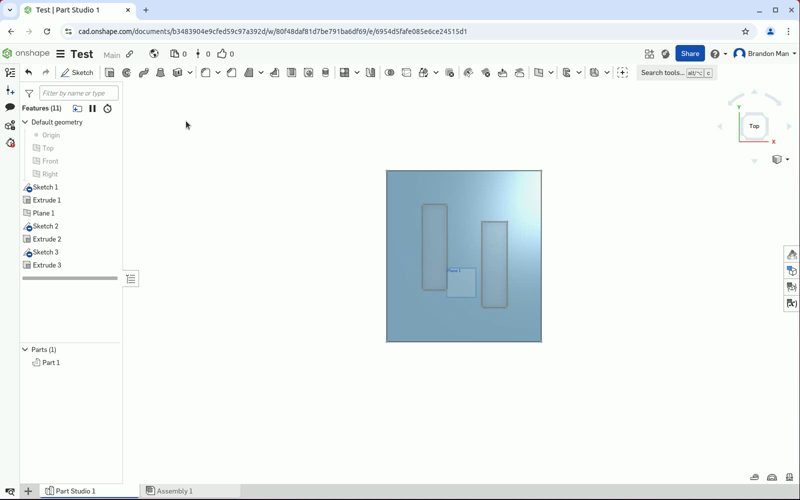
key(shift+7)
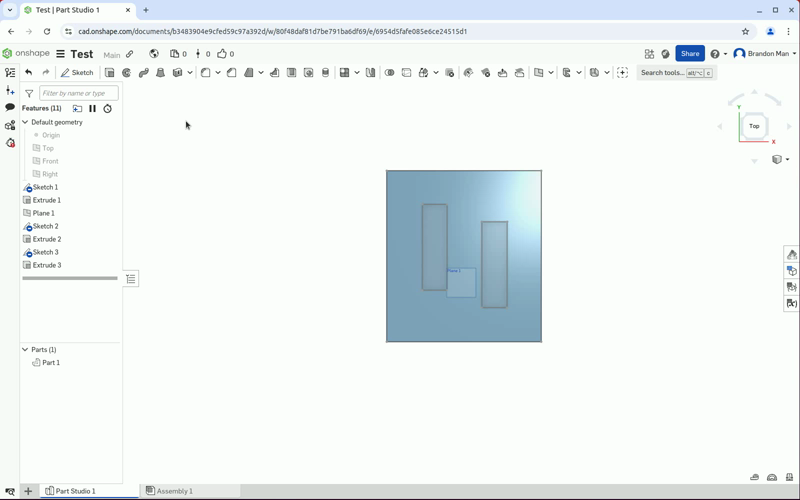
key(up, 3)
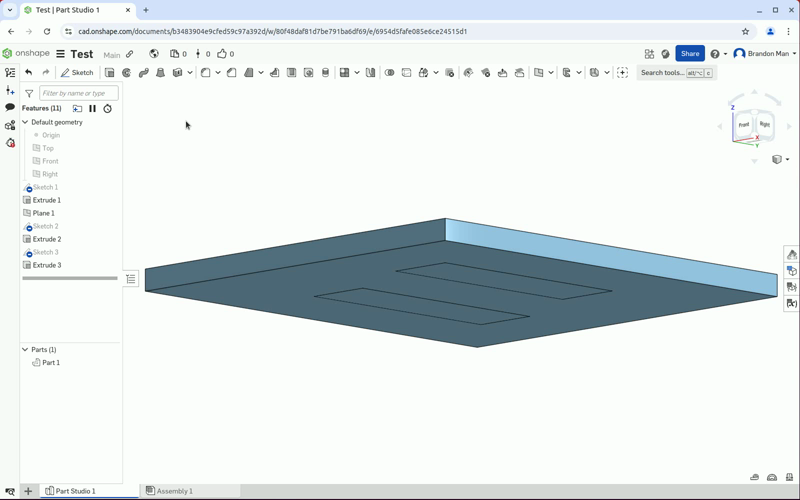
key(left, 3)
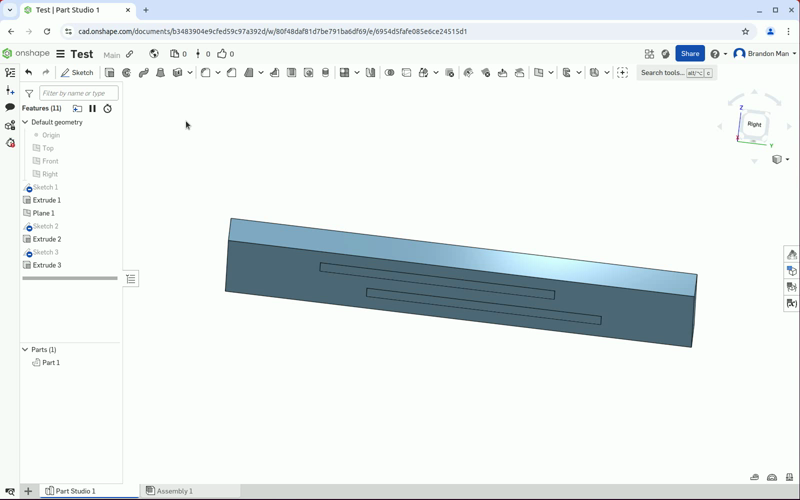
key(right, 3)
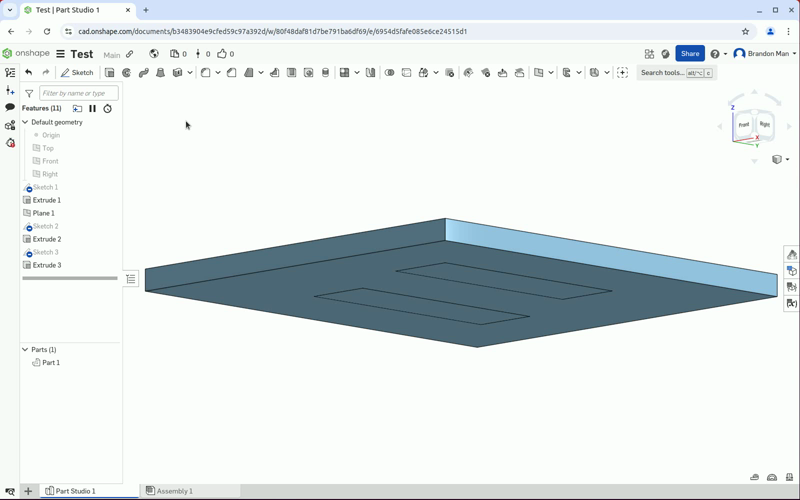
key(down, 3)
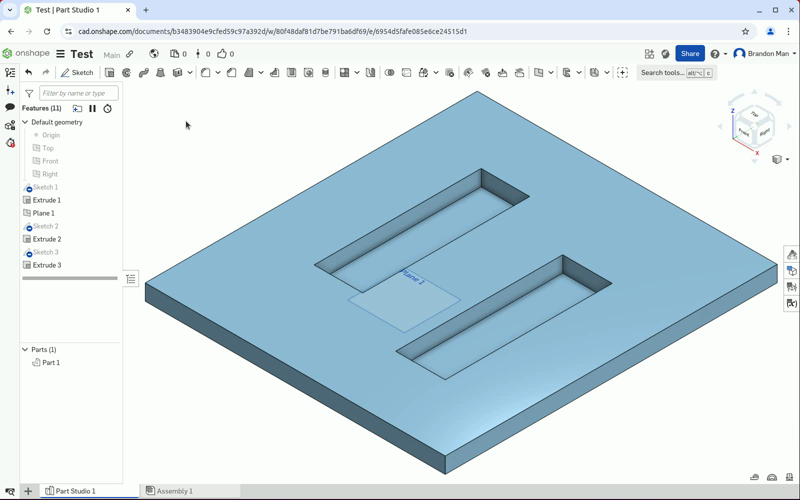
mouse_move(73, 189)
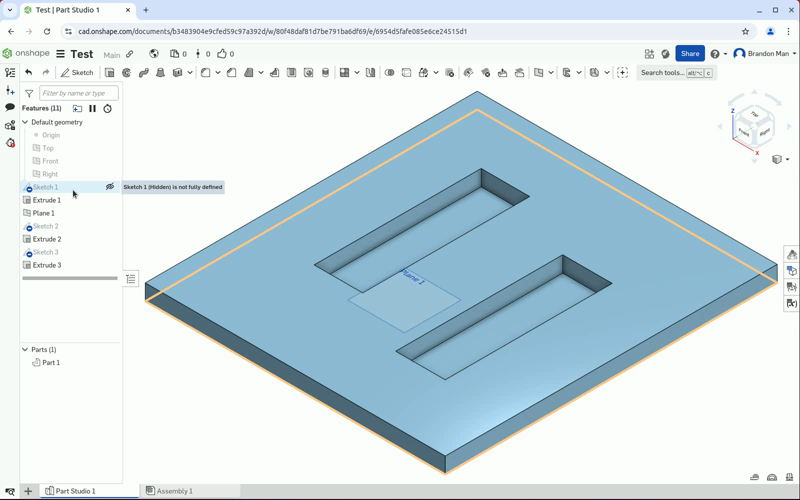
click(73, 189)